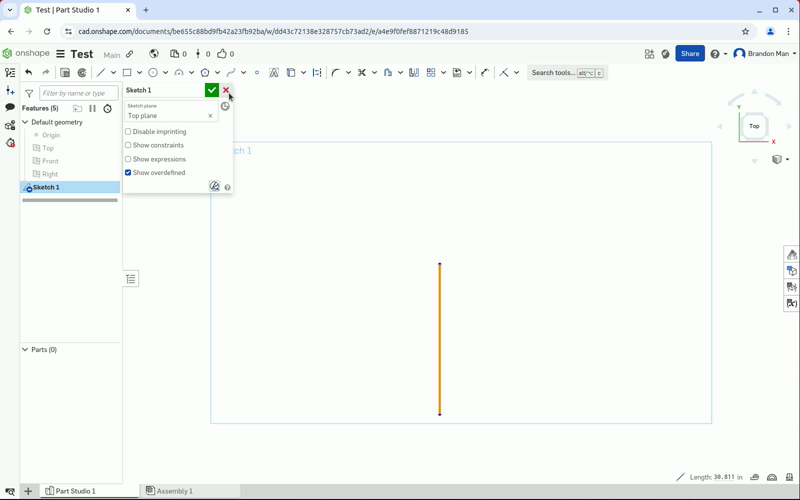
key(shift+h)
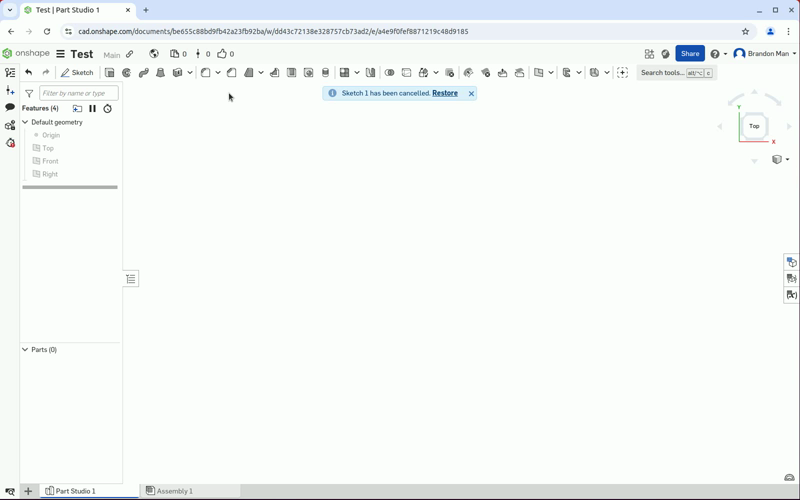
mouse_move(73, 352)
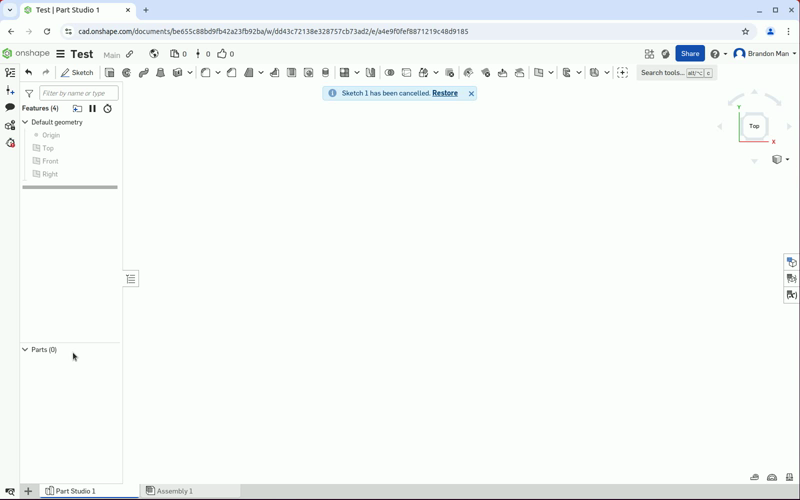
key(y)
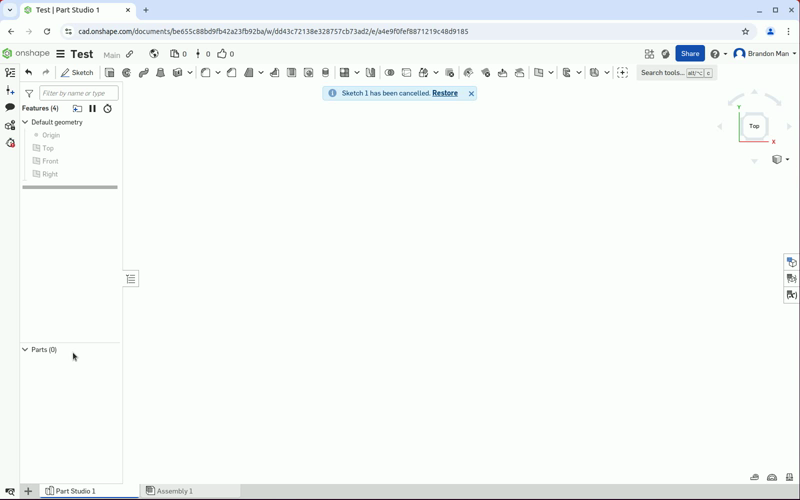
key(shift+p)
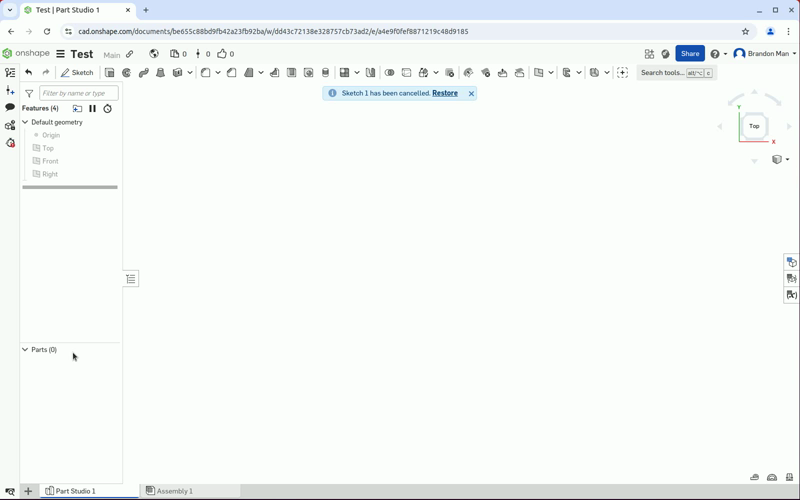
key(space)
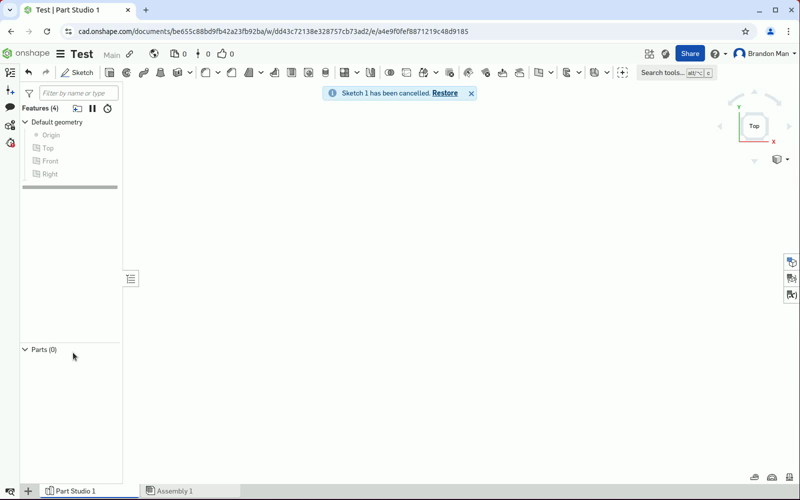
key_down(shift)
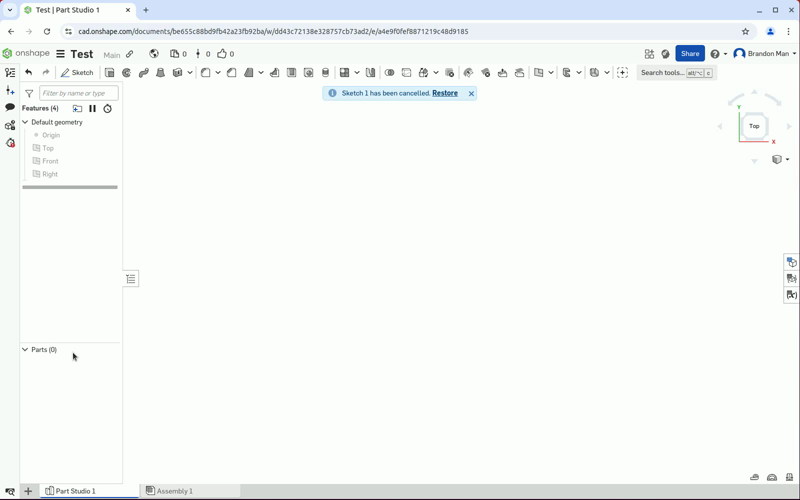
key(up)
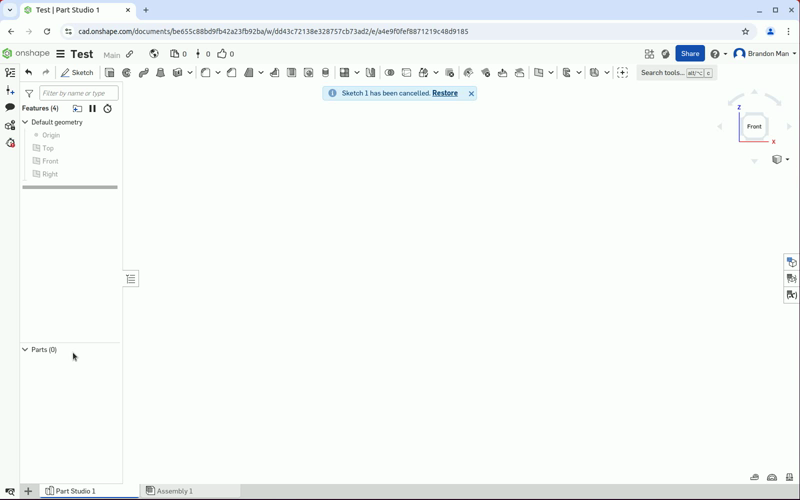
key_up(shift)
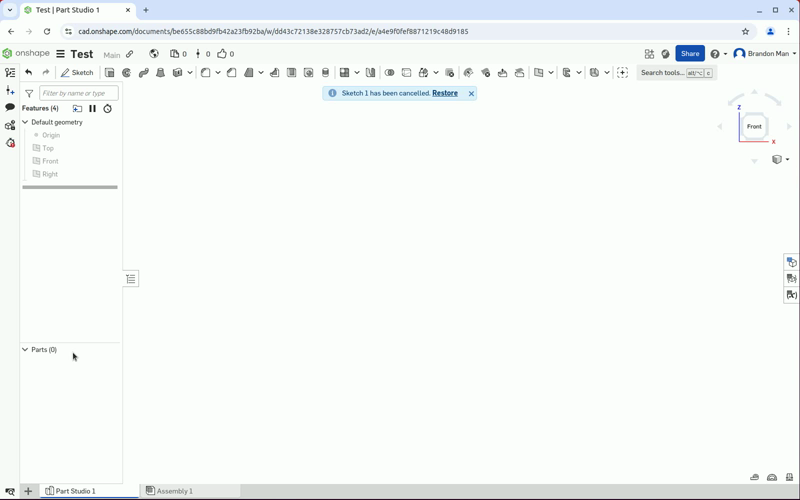
mouse_move(73, 352)
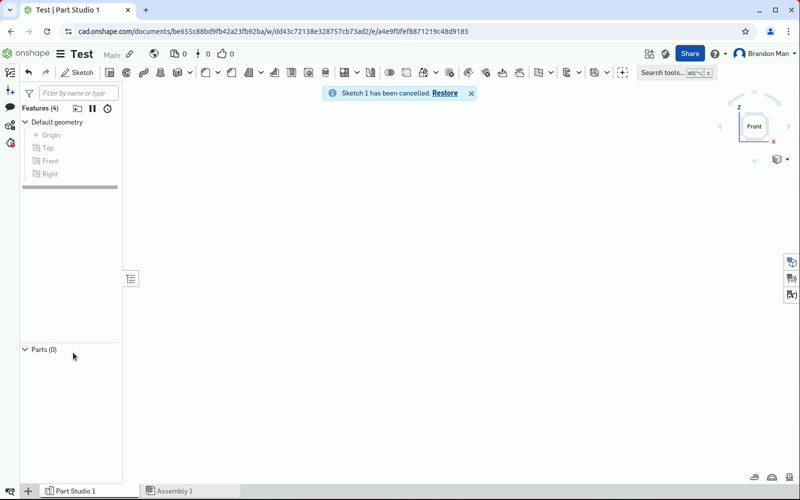
key(shift+y)
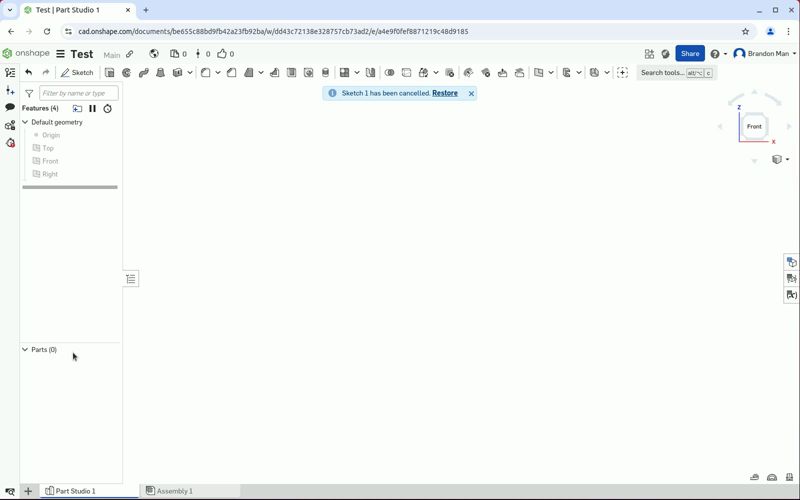
key(shift+s)
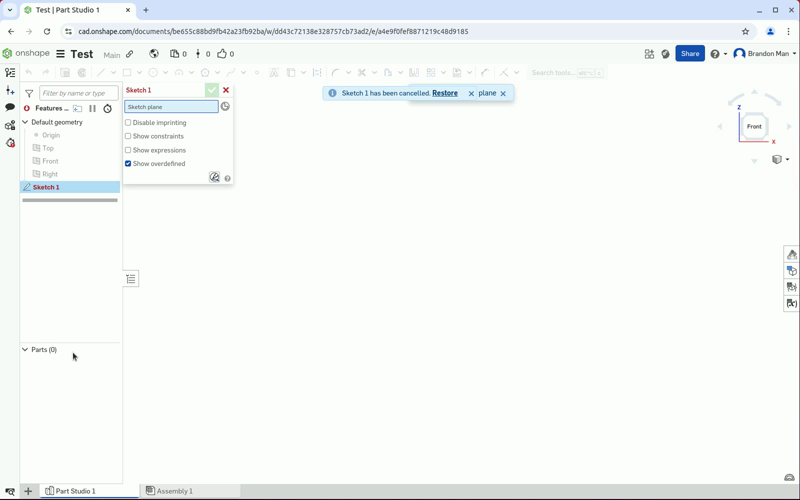
mouse_move(73, 163)
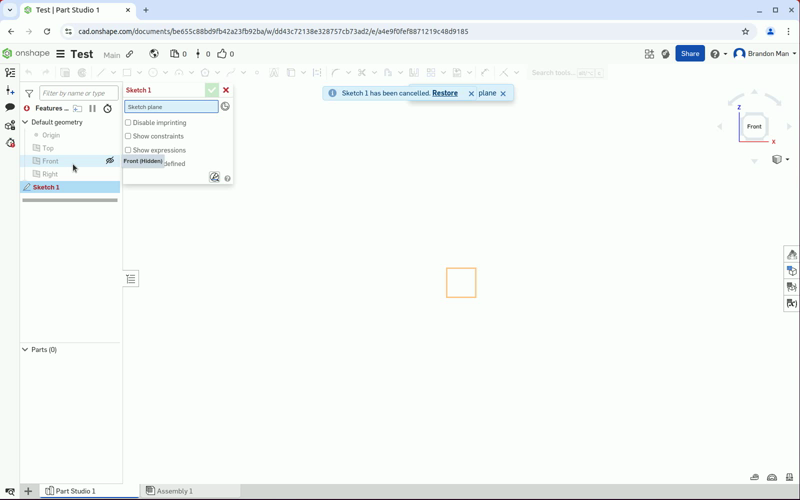
click(73, 163)
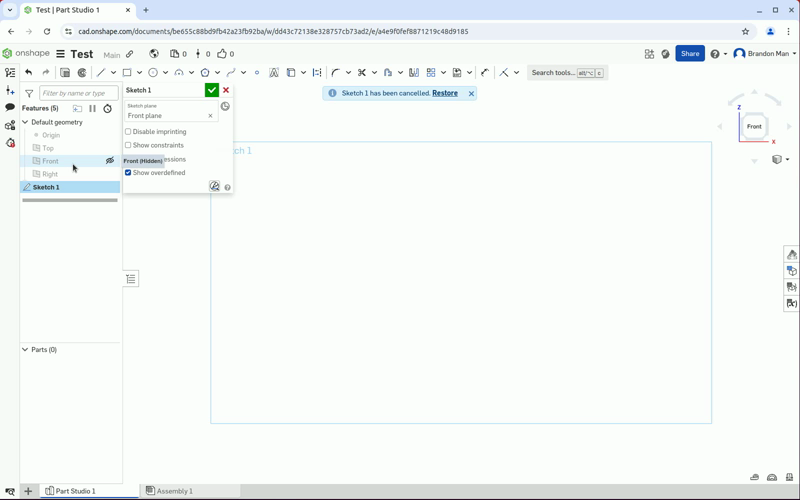
mouse_move(73, 352)
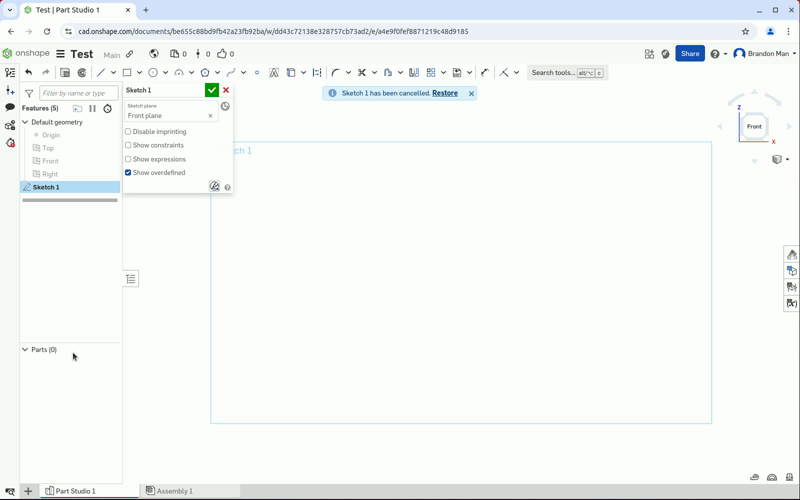
key(y)
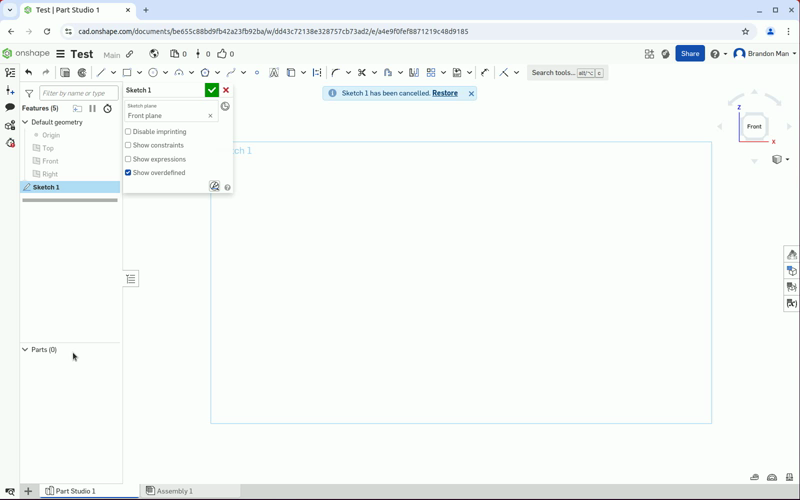
key(c)
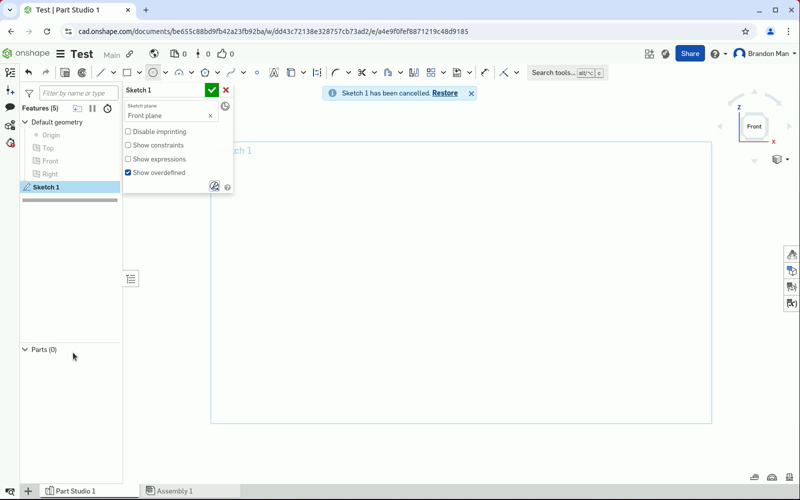
key_down(shift)
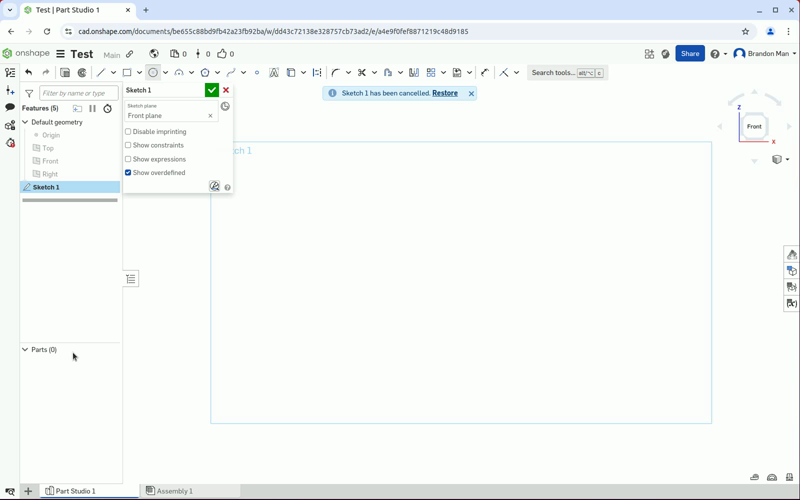
mouse_move(461, 282)
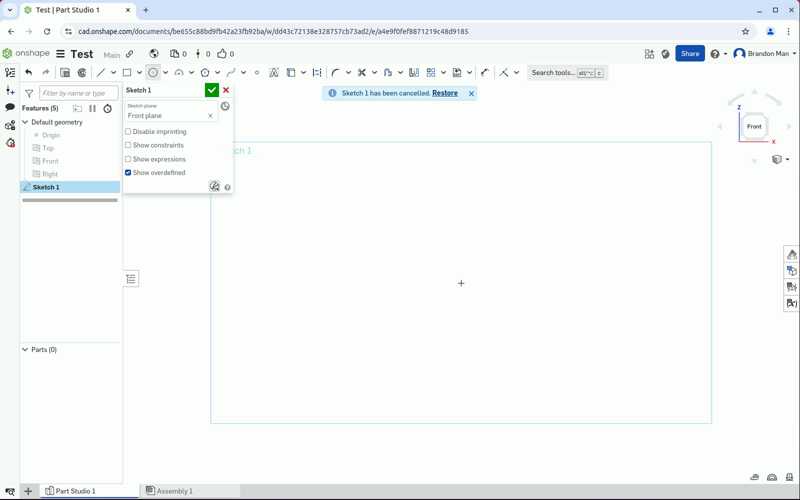
click(461, 282)
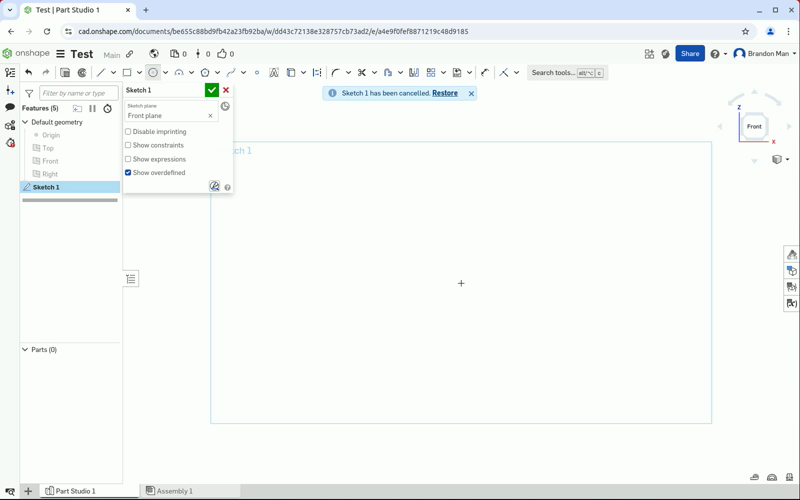
key_up(shift)
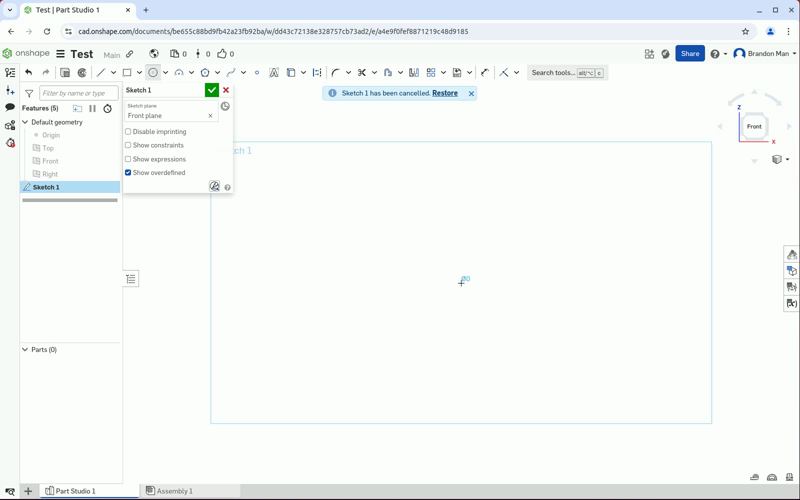
mouse_move(574, 282)
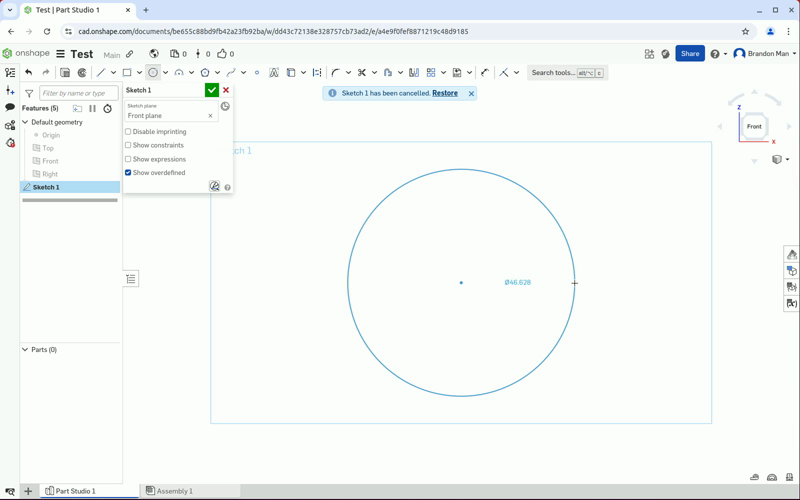
click(574, 282)
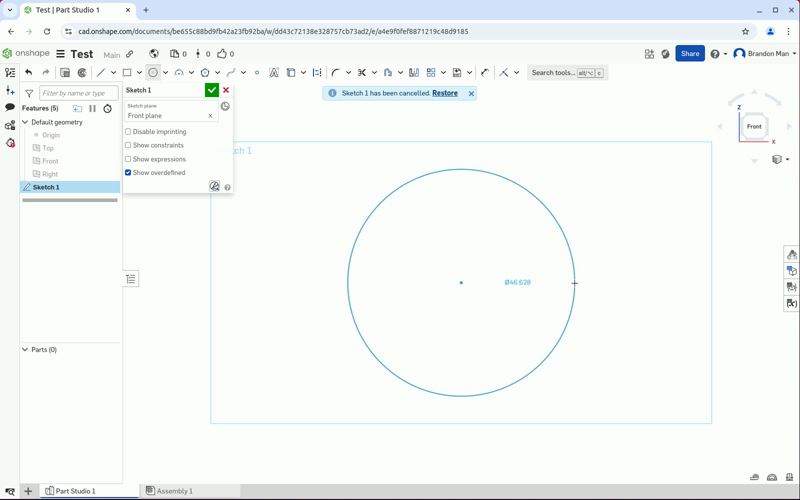
key(esc)
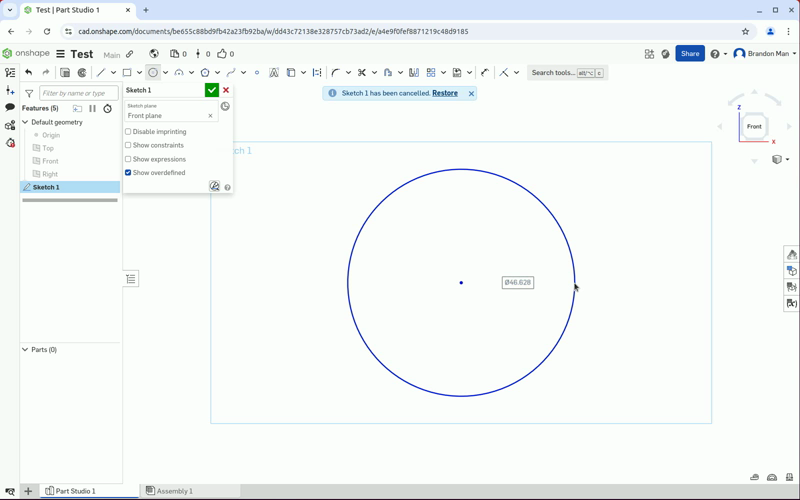
mouse_move(506, 258)
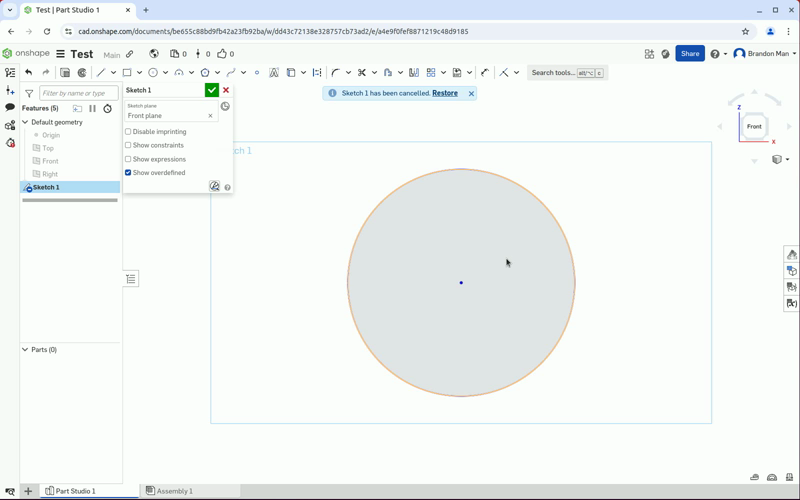
click(506, 258)
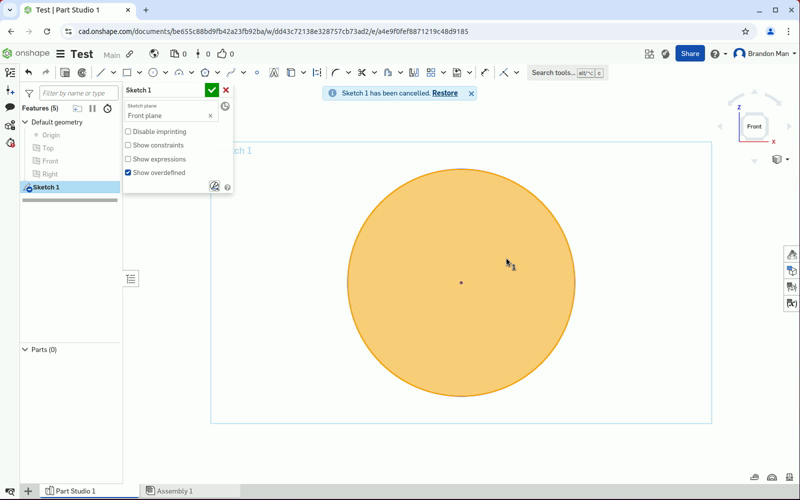
mouse_move(73, 352)
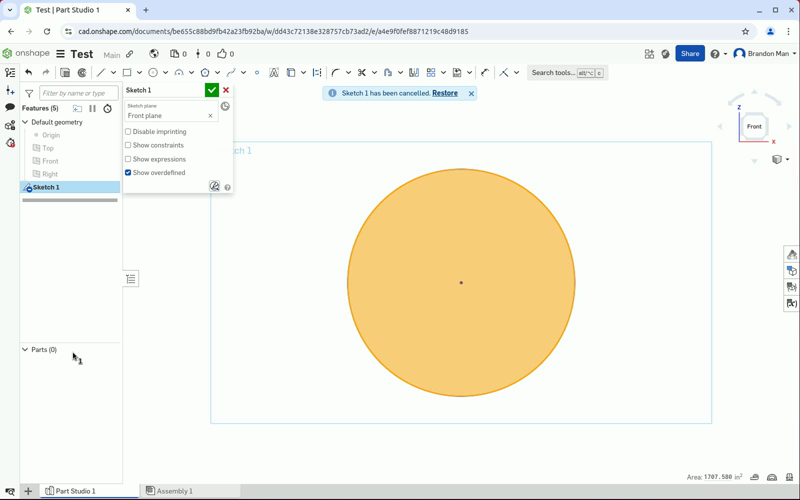
key(shift+y)
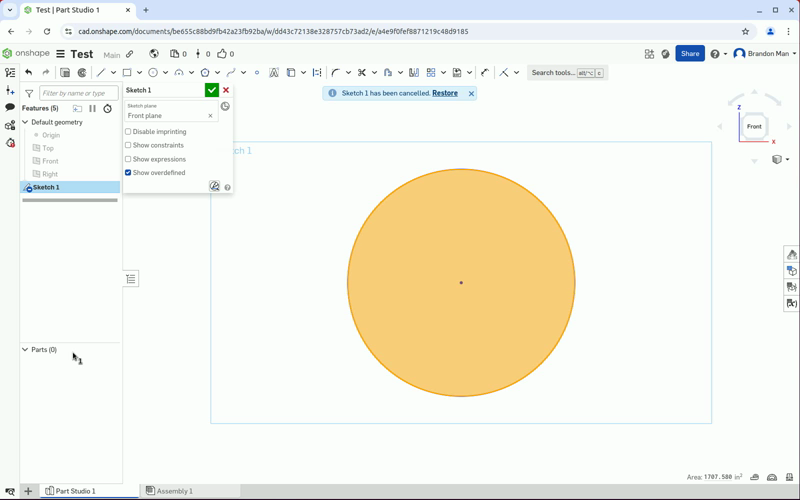
key(shift+e)
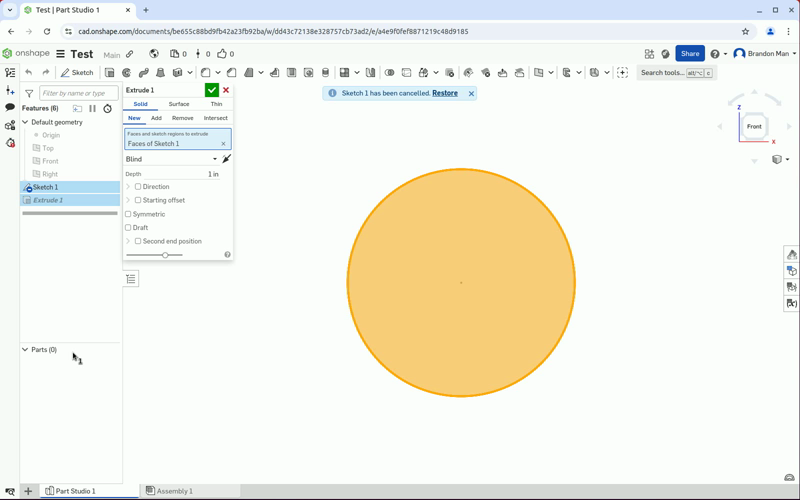
mouse_move(143, 106)
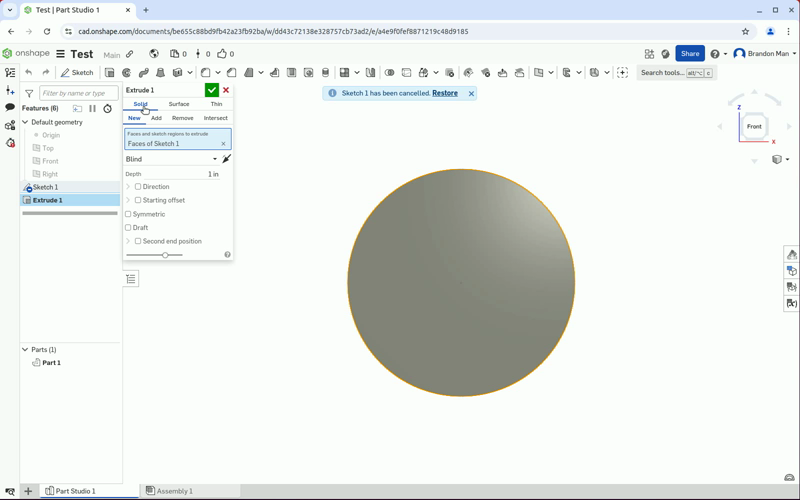
click(143, 106)
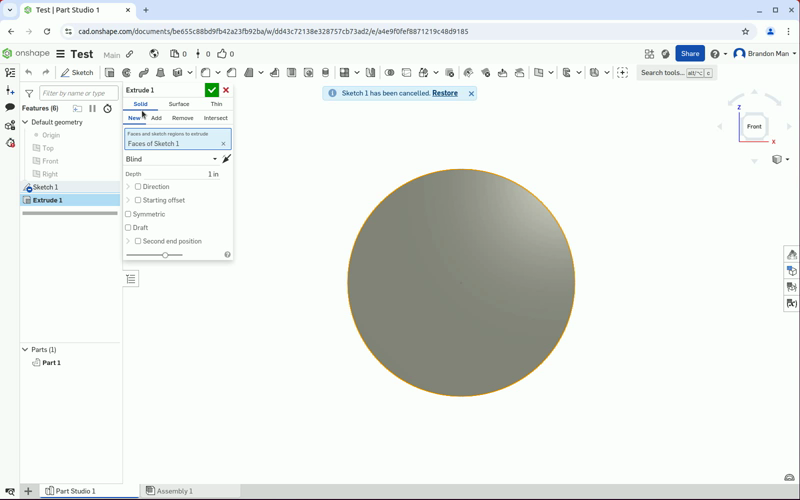
mouse_move(137, 120)
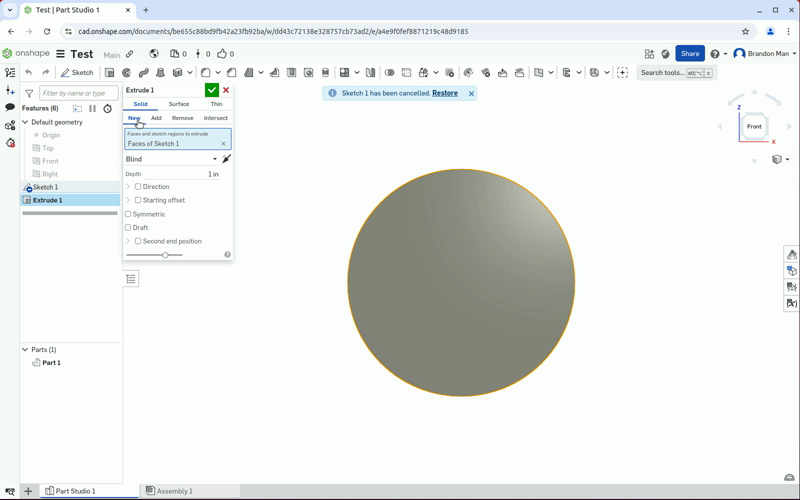
click(137, 120)
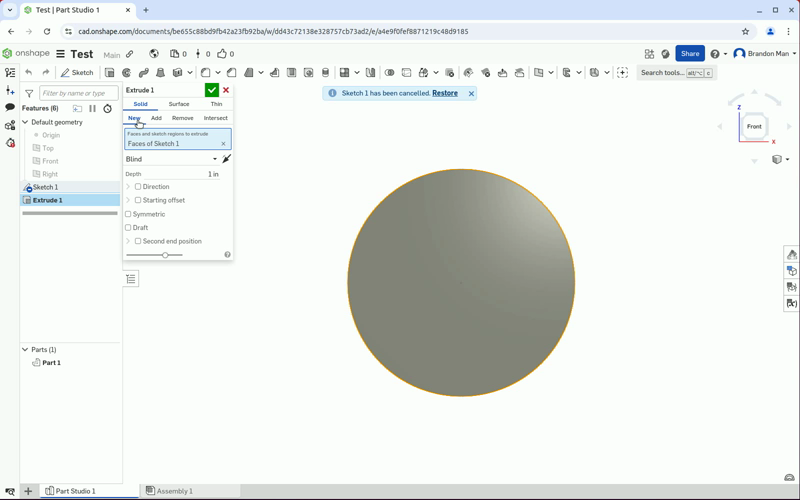
key(tab, 4)
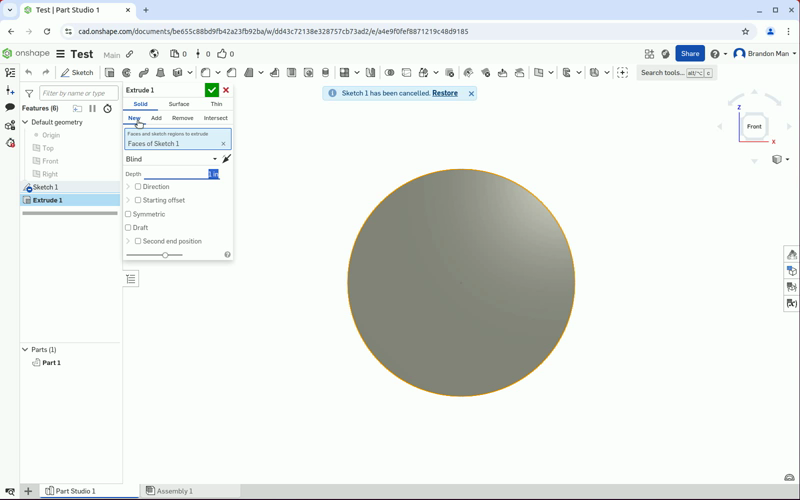
text(46.216)
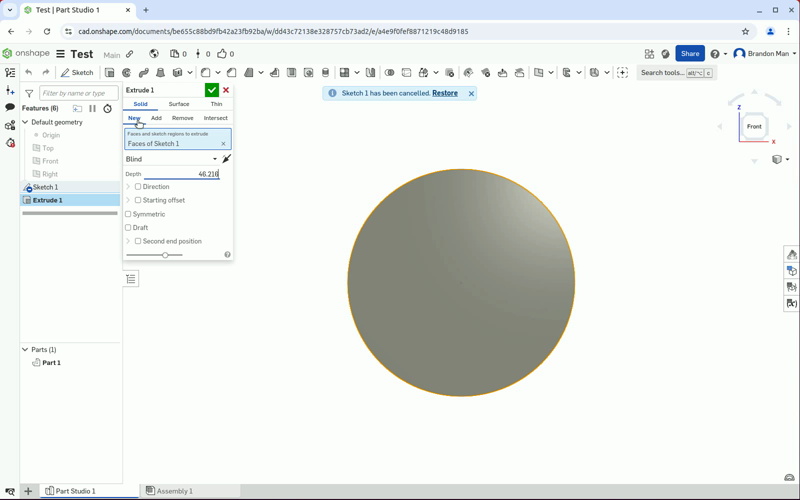
key(tab, 3)
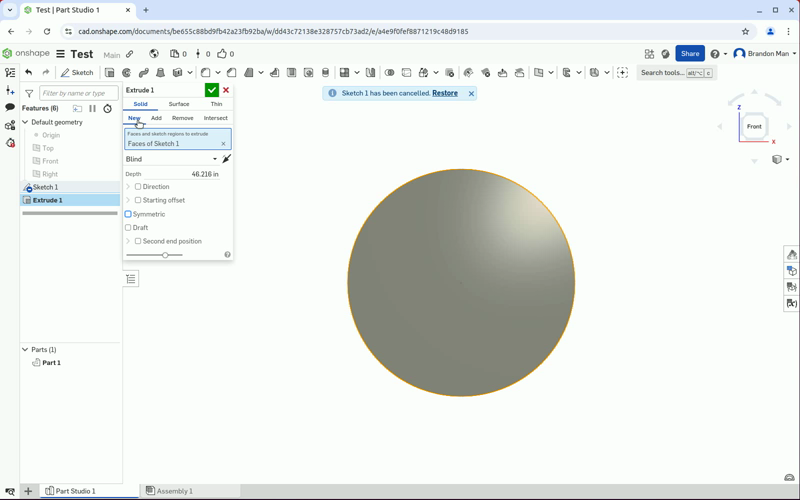
key(space)
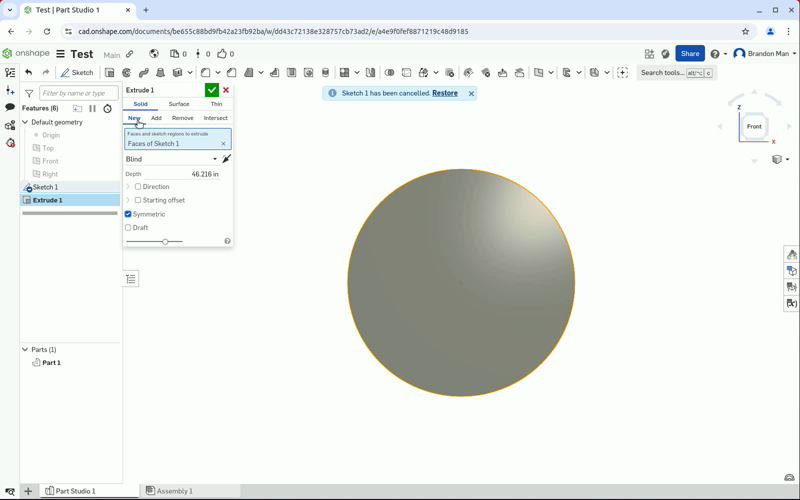
key(enter)
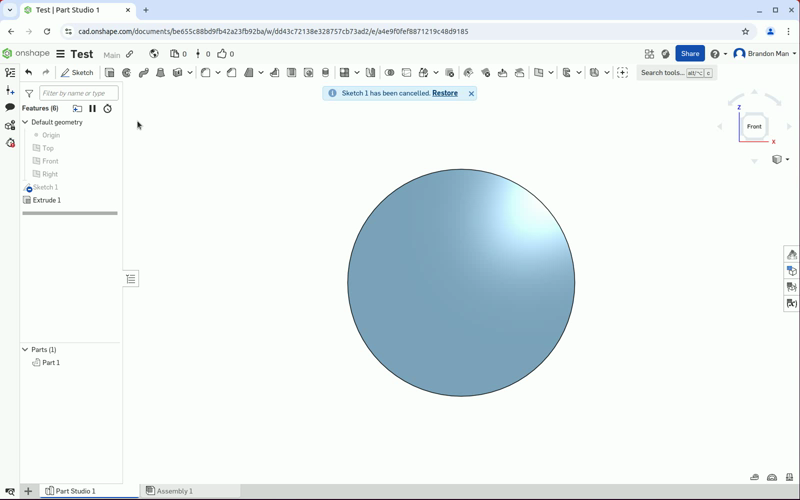
key(shift+h)
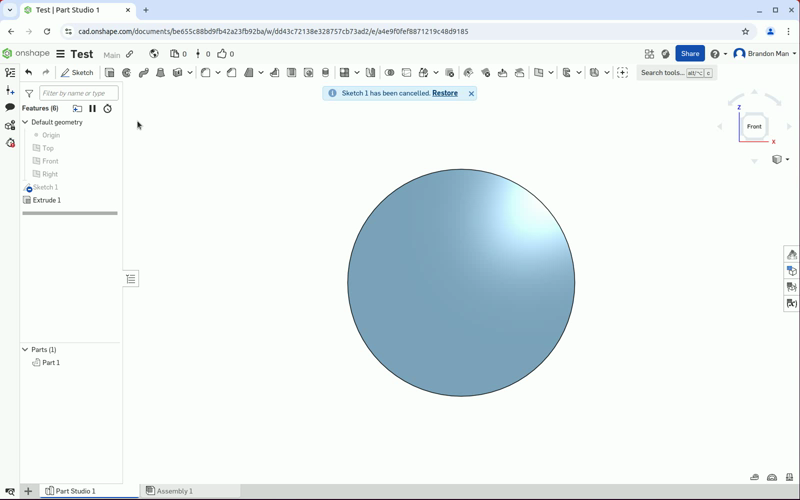
key(shift+h)
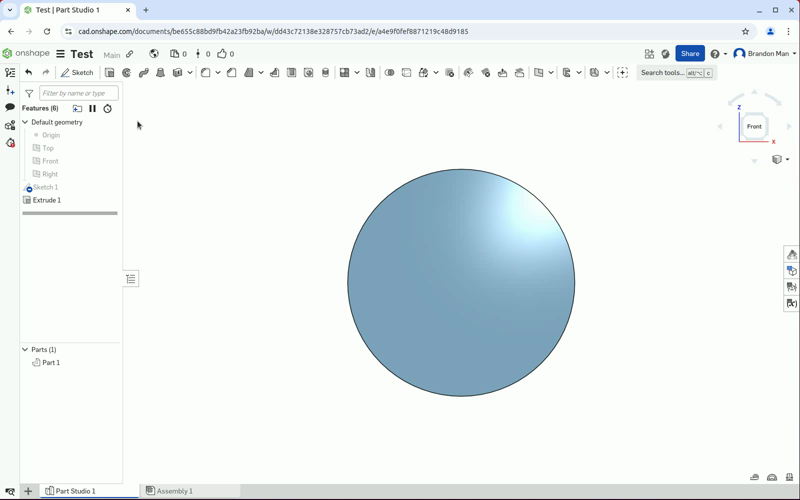
mouse_move(73, 189)
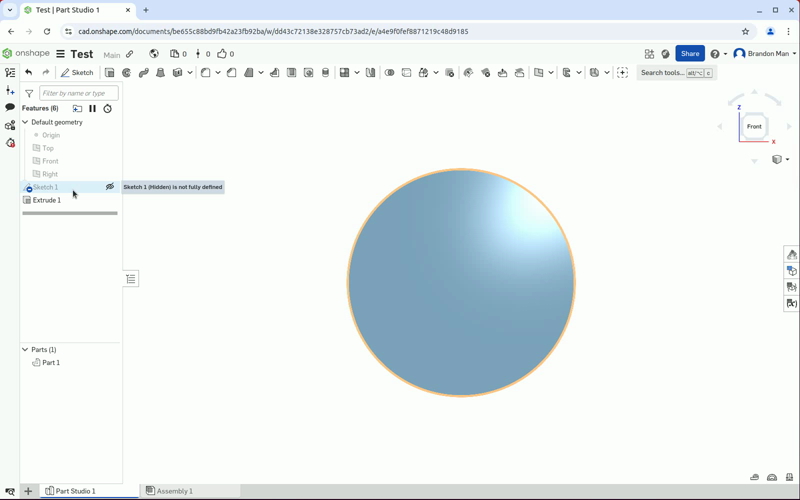
click(73, 189)
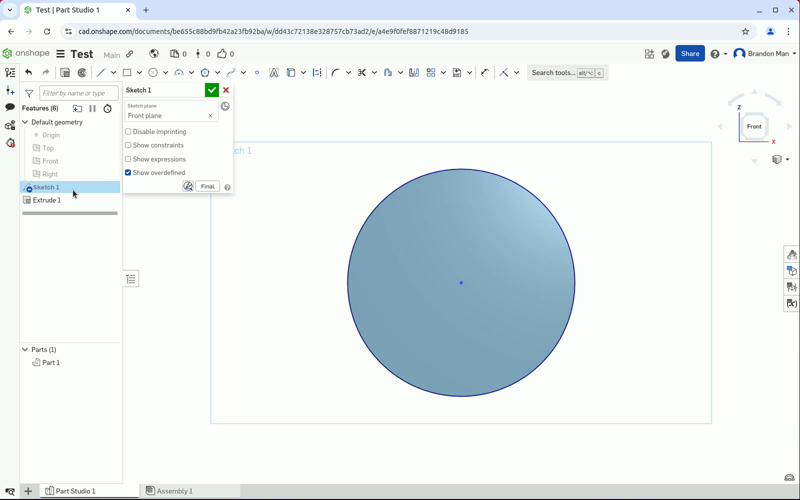
mouse_move(229, 92)
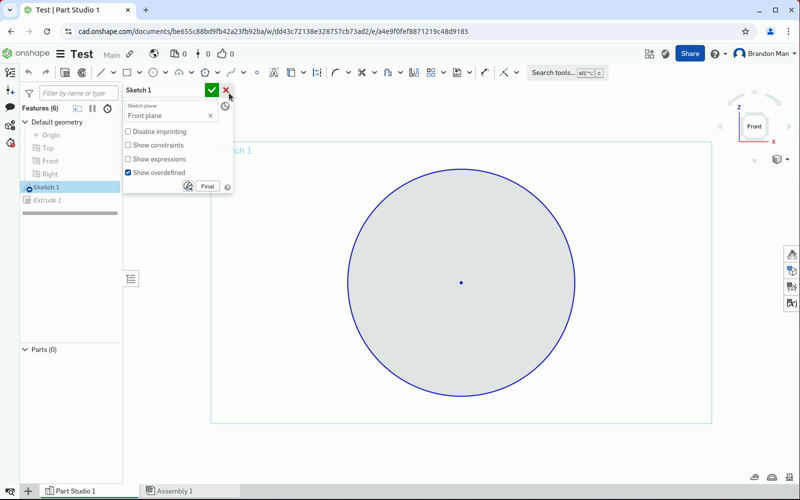
click(229, 92)
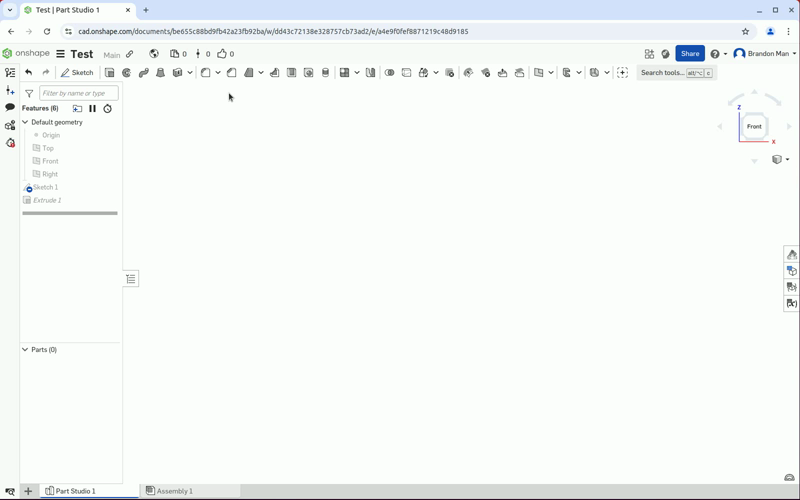
mouse_move(73, 352)
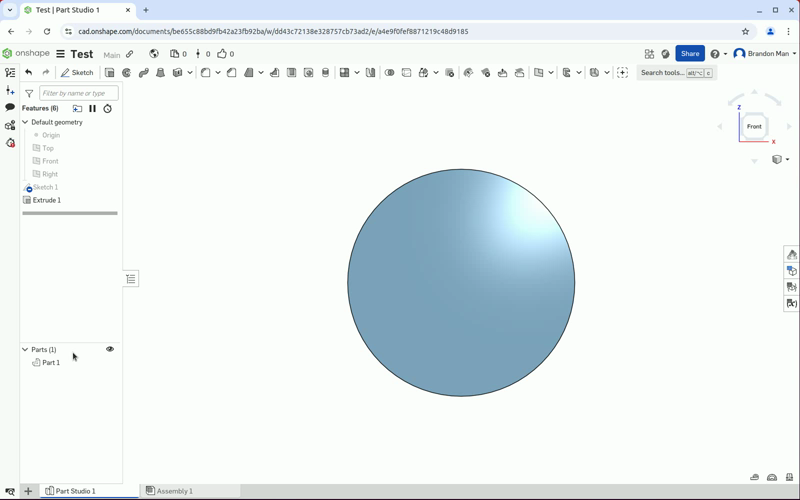
key(y)
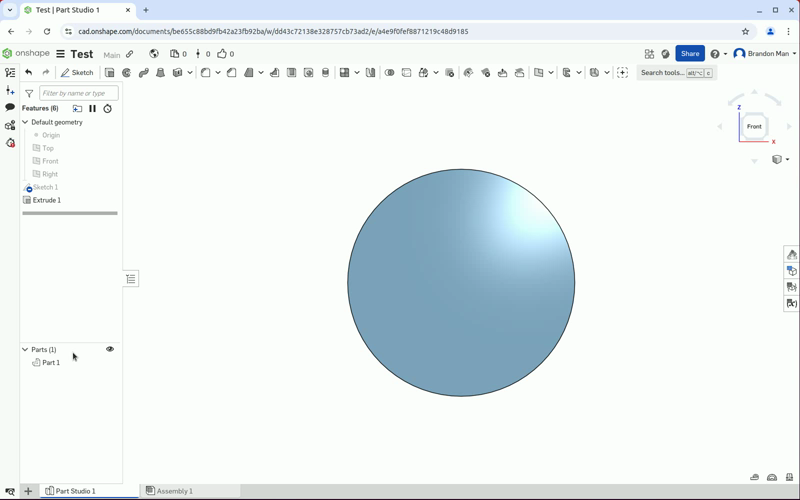
key(shift+p)
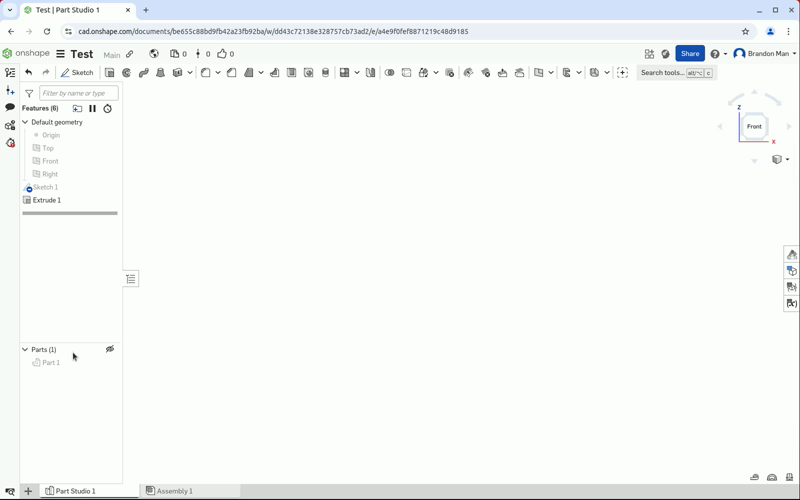
key(space)
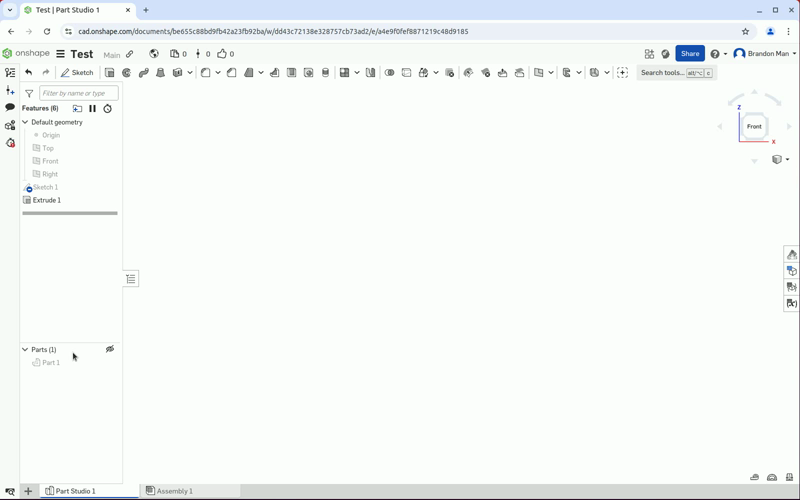
key_down(shift)
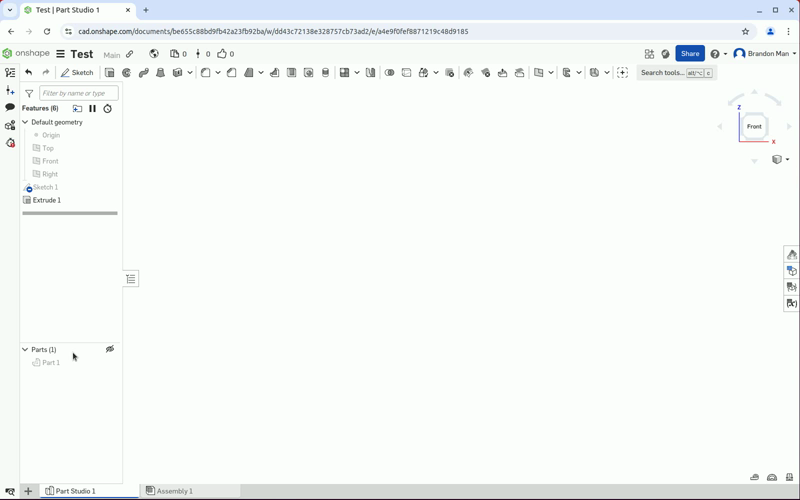
key(down)
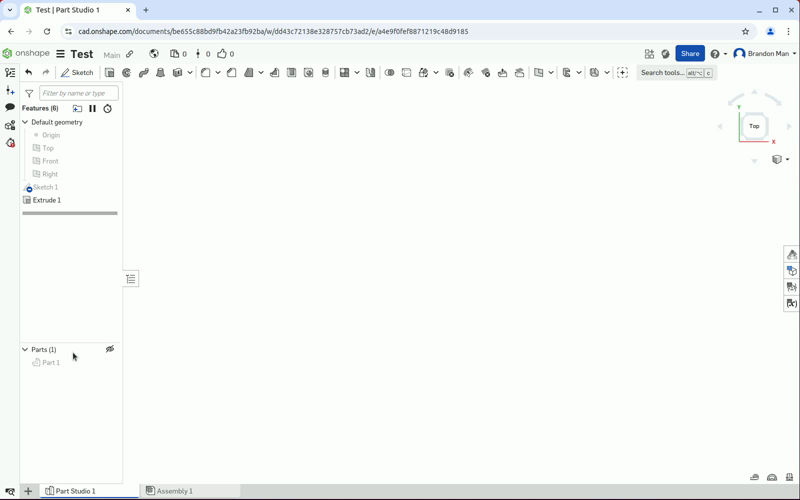
key_up(shift)
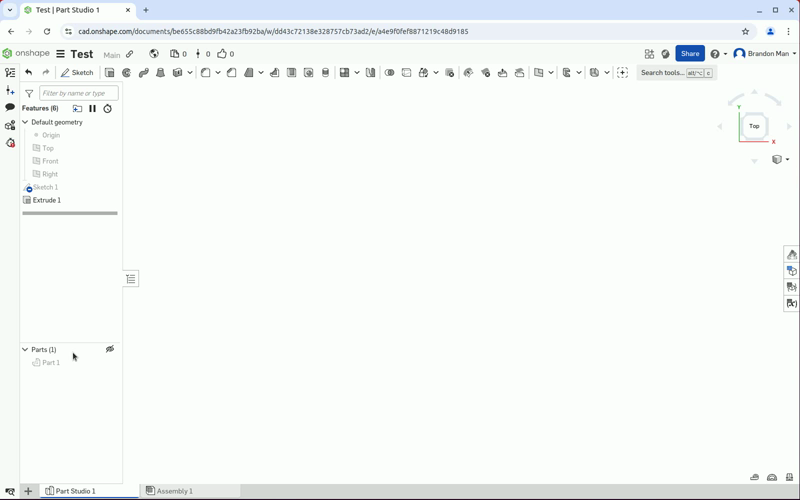
mouse_move(73, 352)
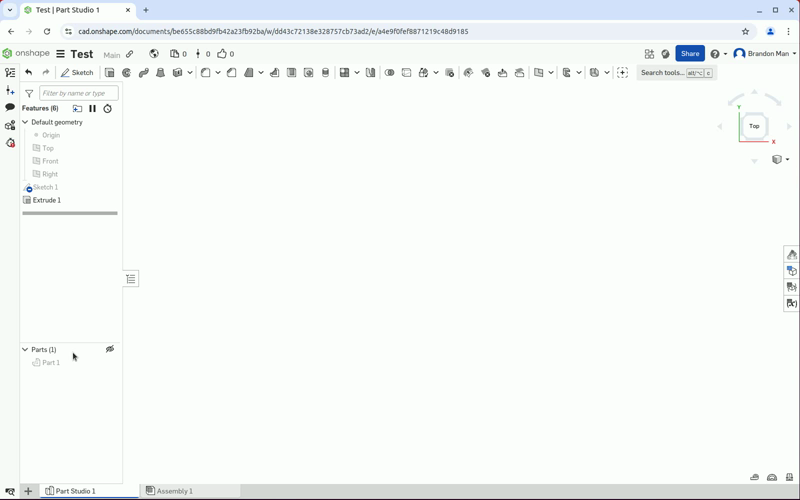
key(shift+y)
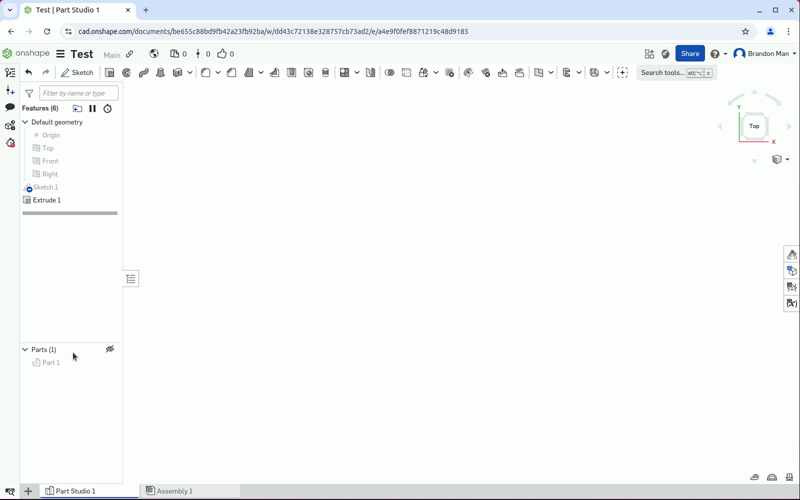
key(shift+s)
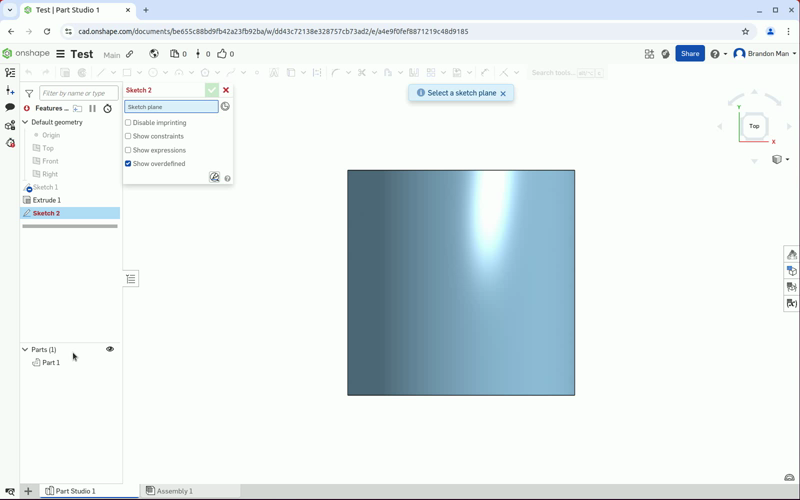
mouse_move(73, 150)
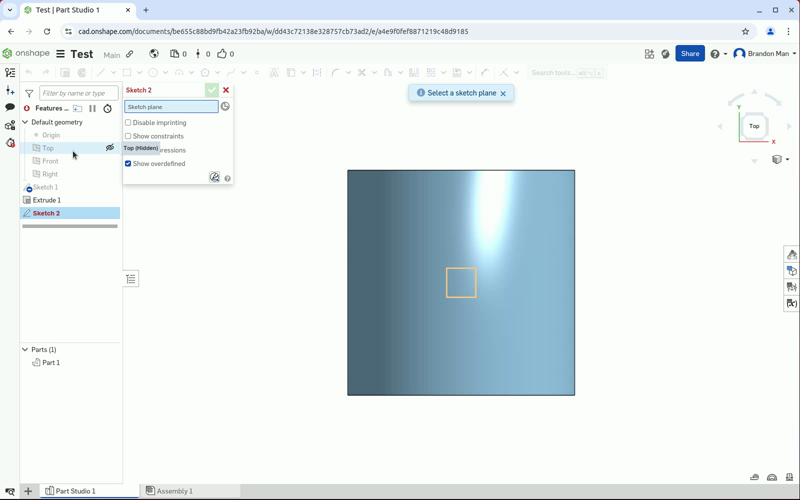
click(73, 150)
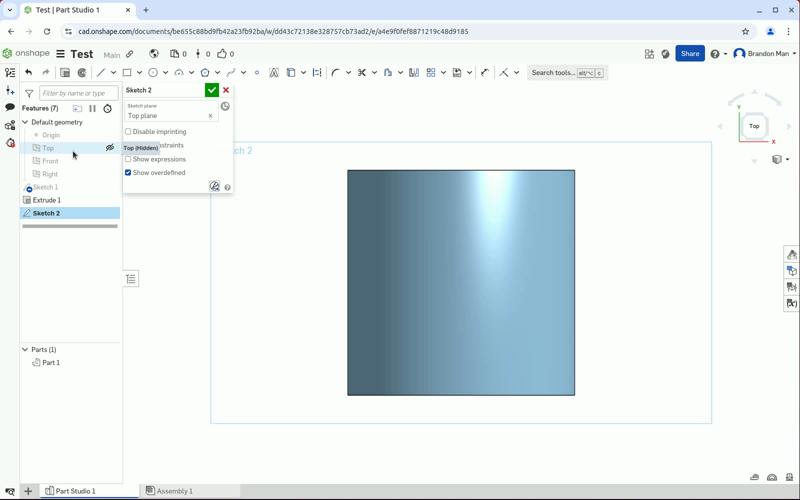
mouse_move(73, 352)
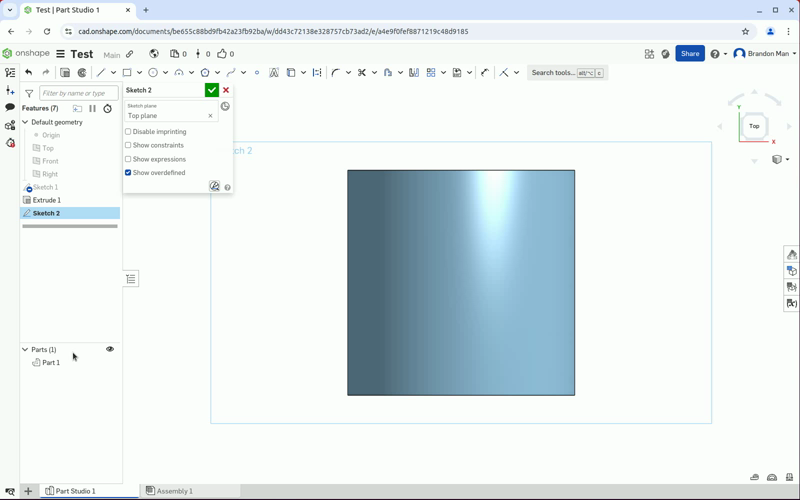
key(y)
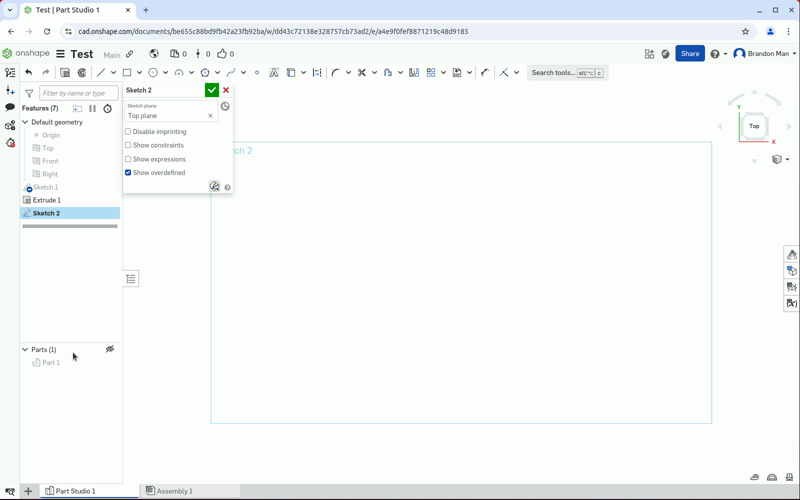
key(c)
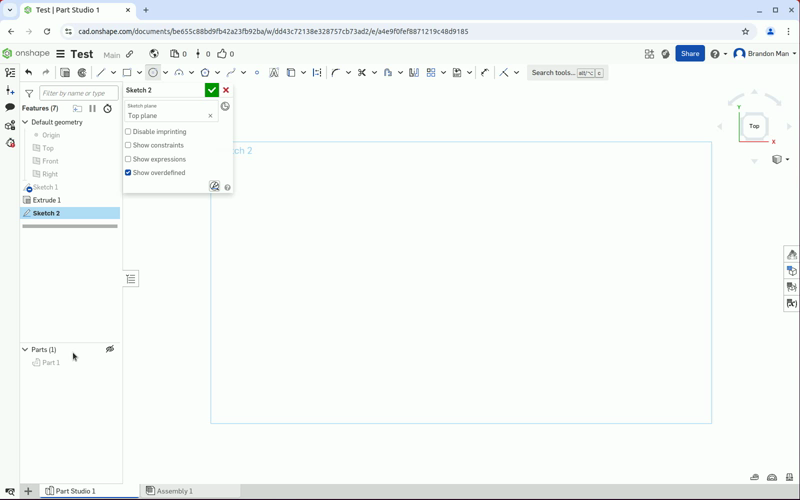
key_down(shift)
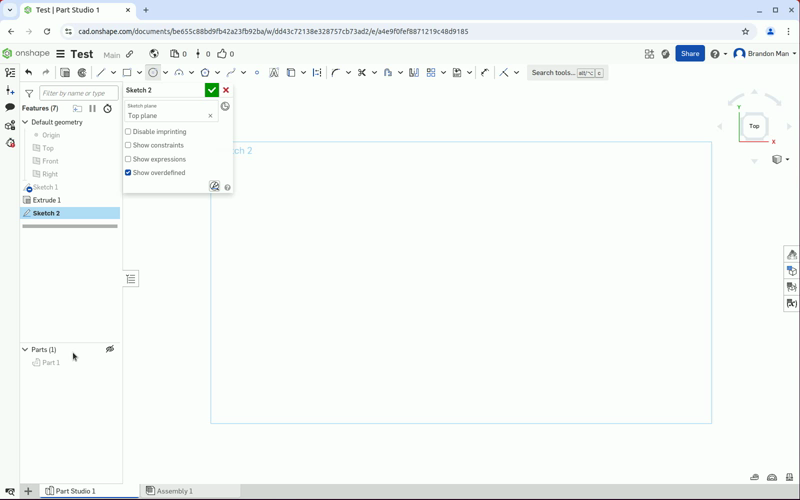
mouse_move(461, 282)
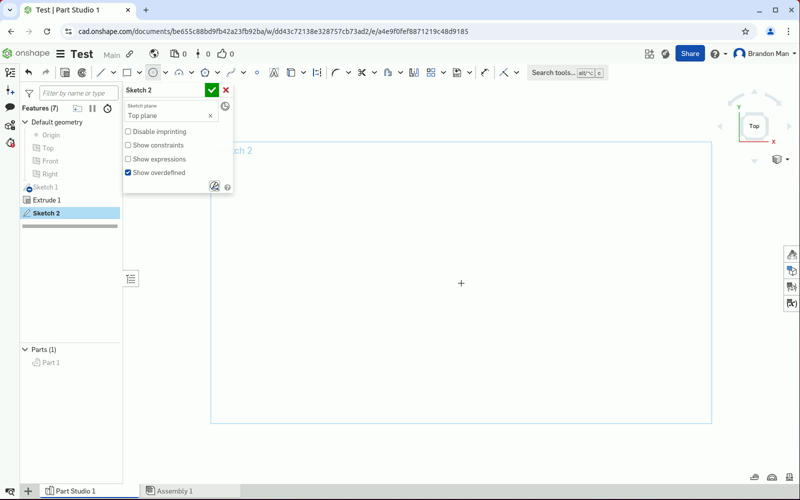
click(461, 282)
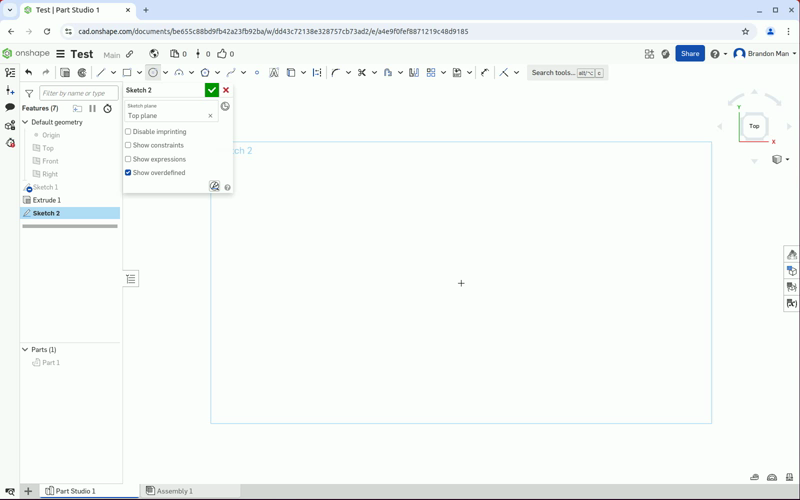
key_up(shift)
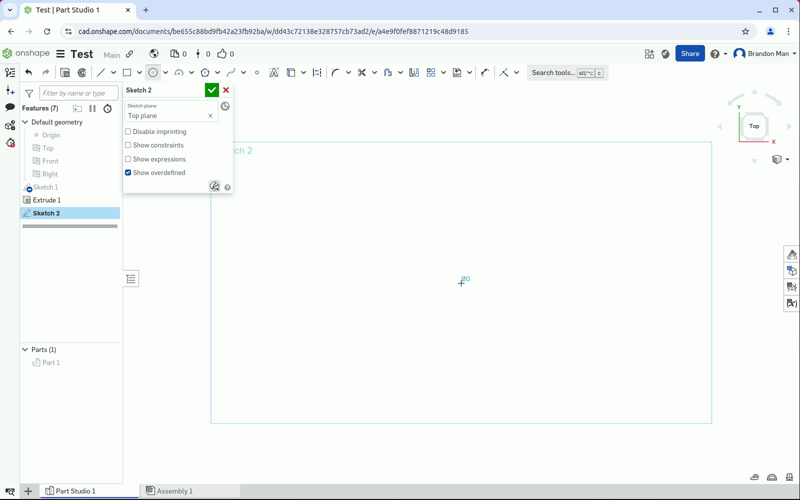
mouse_move(574, 282)
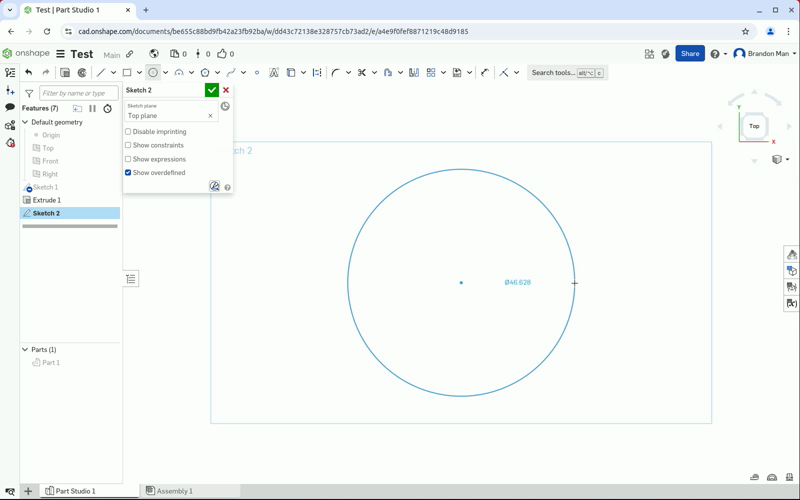
click(574, 282)
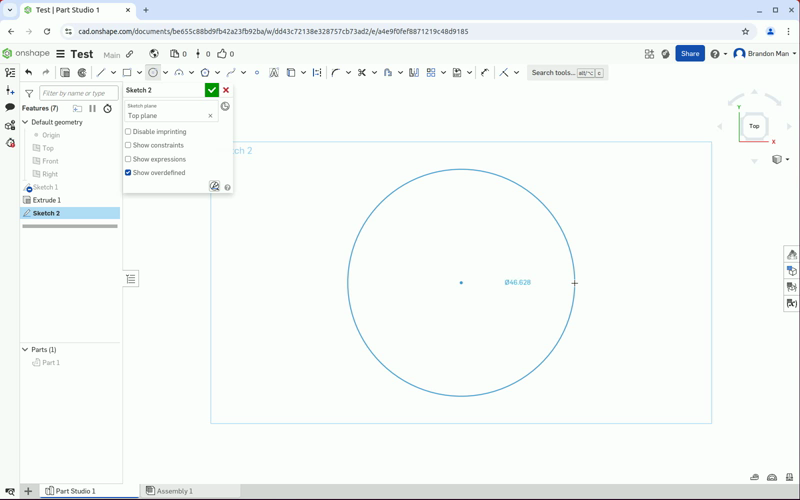
key(esc)
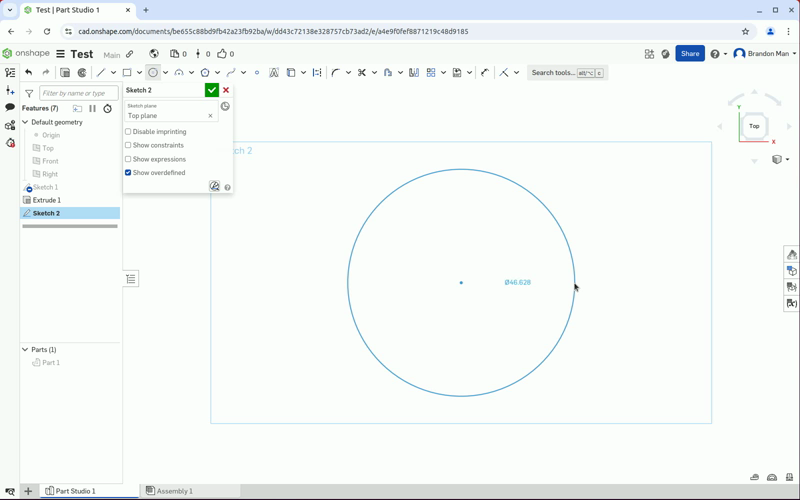
mouse_move(452, 245)
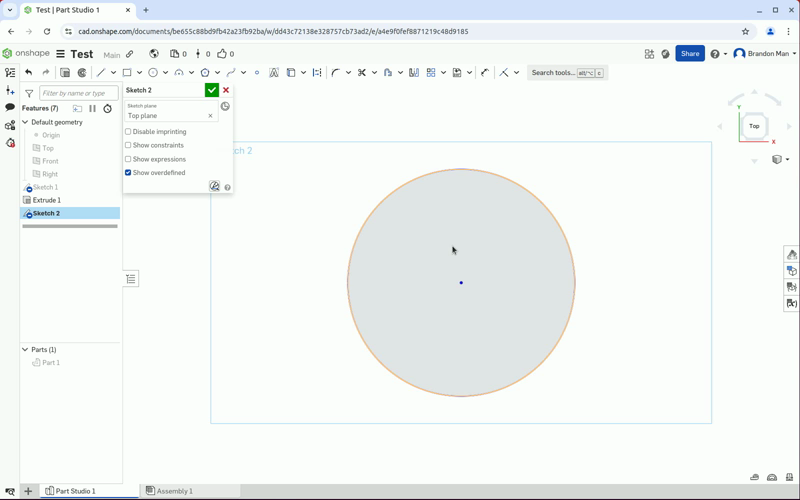
click(452, 245)
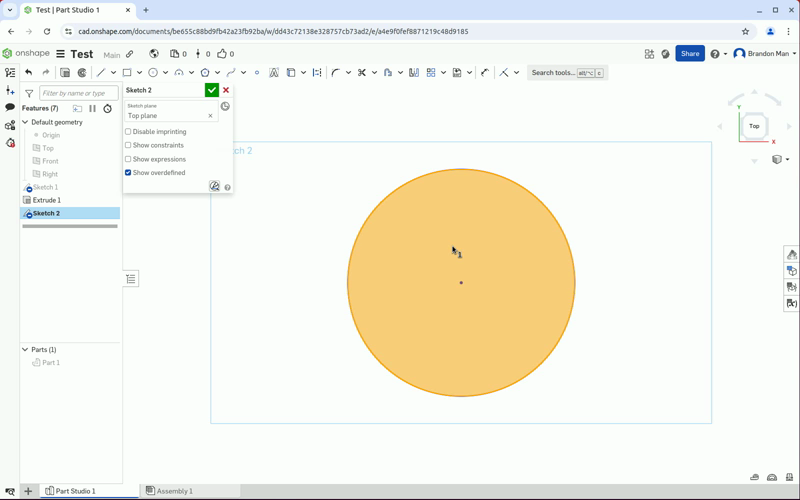
mouse_move(73, 352)
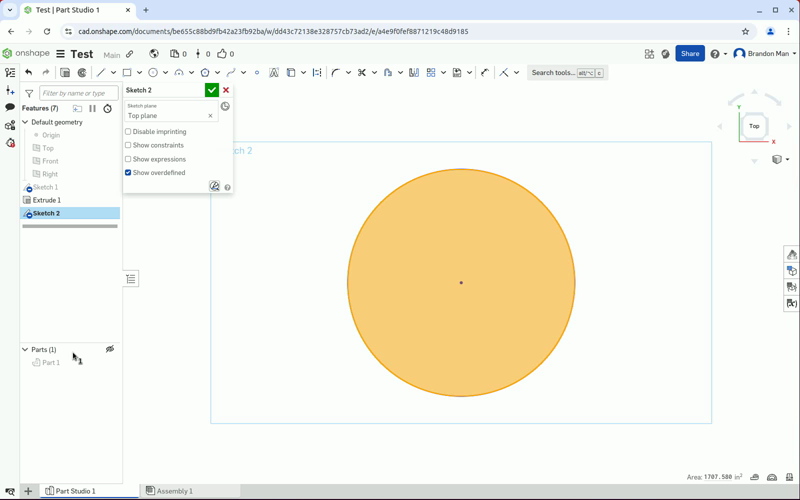
key(shift+y)
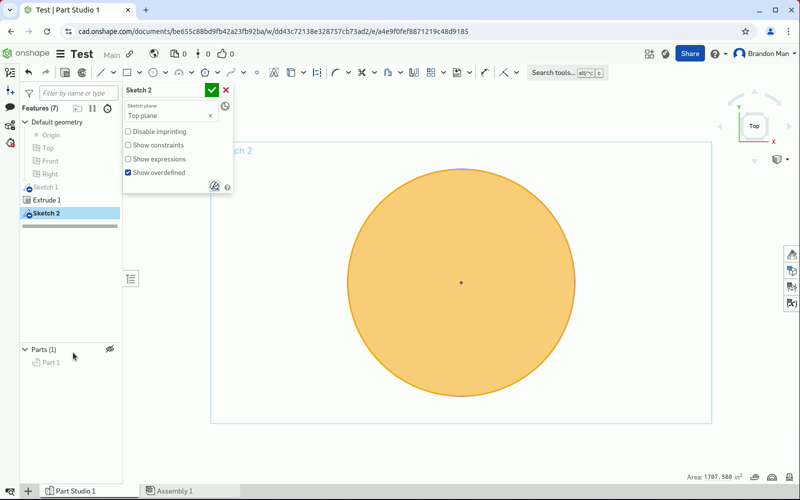
key(shift+e)
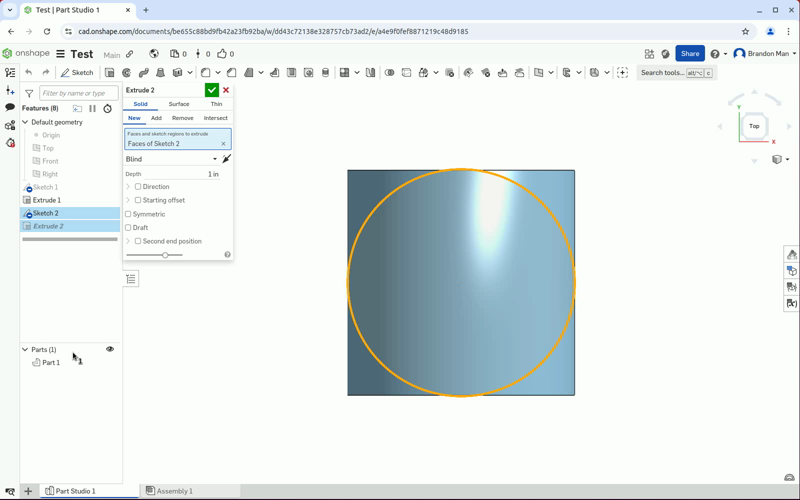
mouse_move(143, 106)
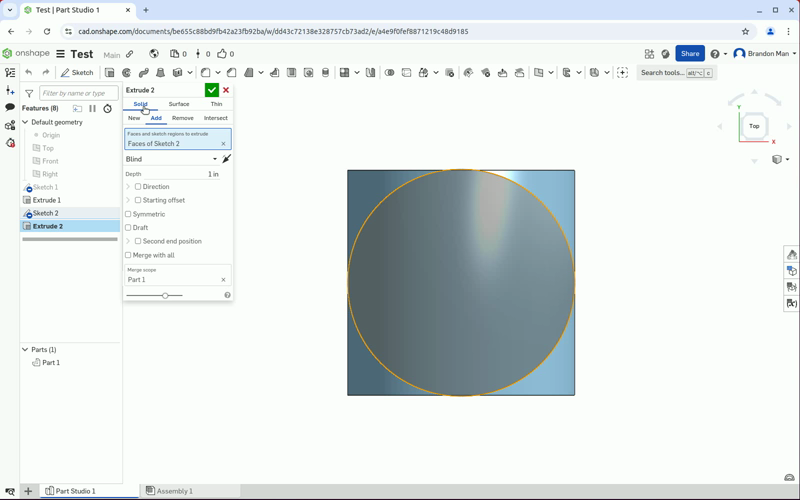
click(143, 106)
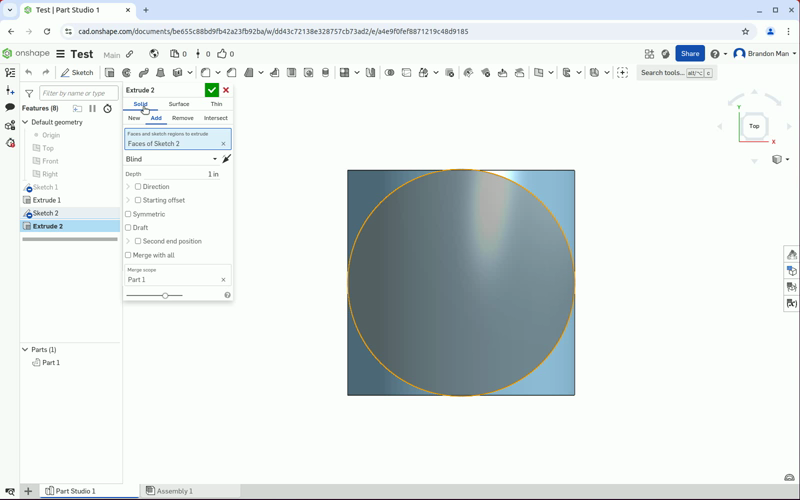
mouse_move(219, 120)
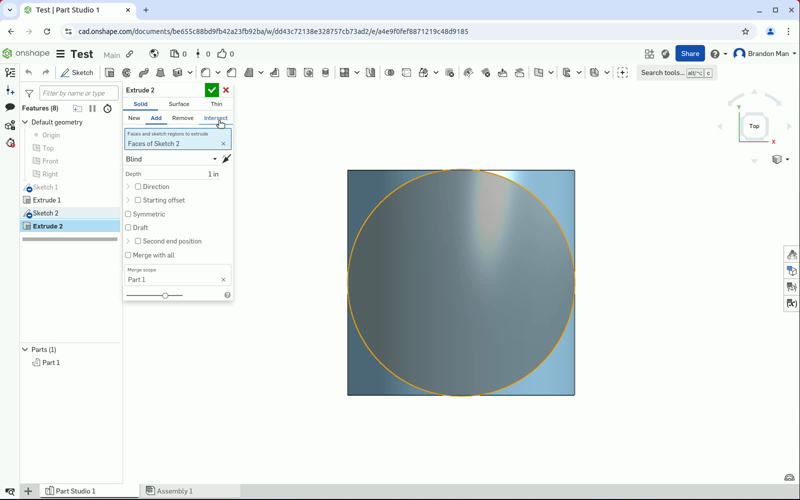
click(219, 120)
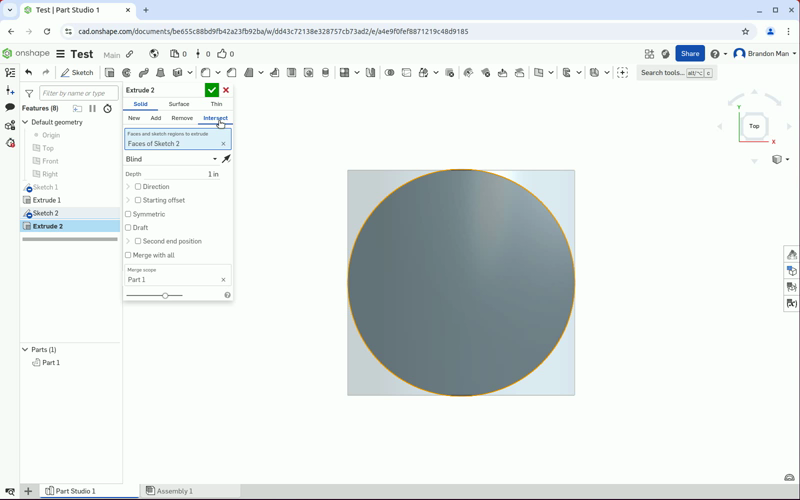
key(tab, 4)
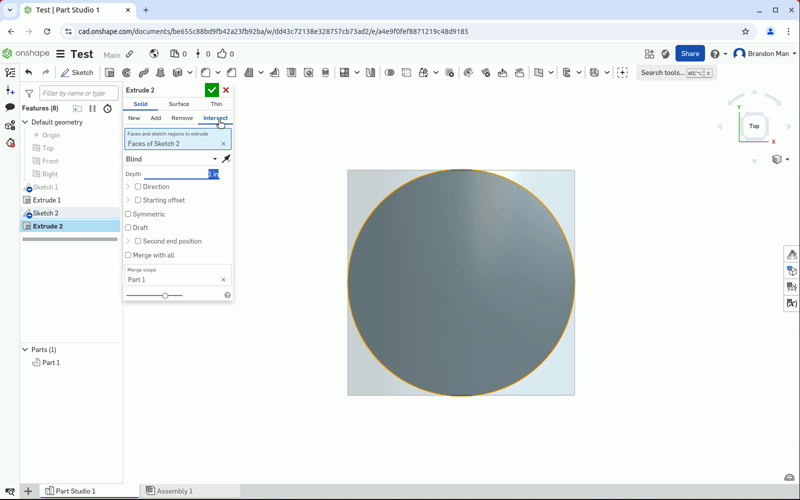
text(46.216)
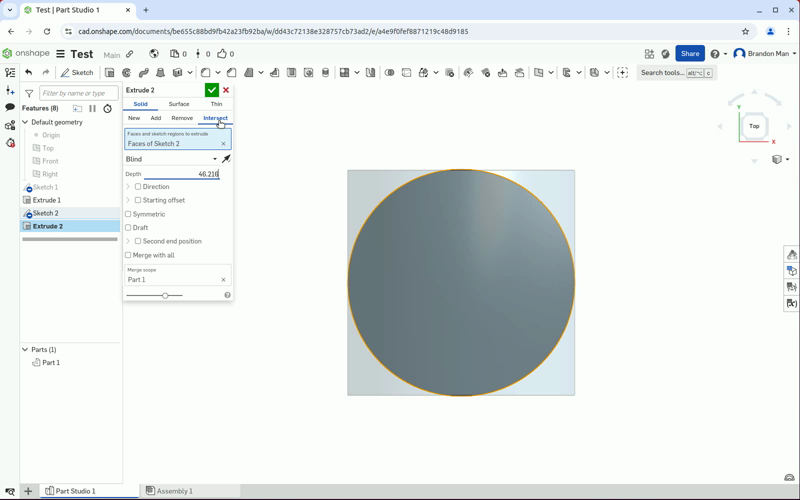
key(tab, 3)
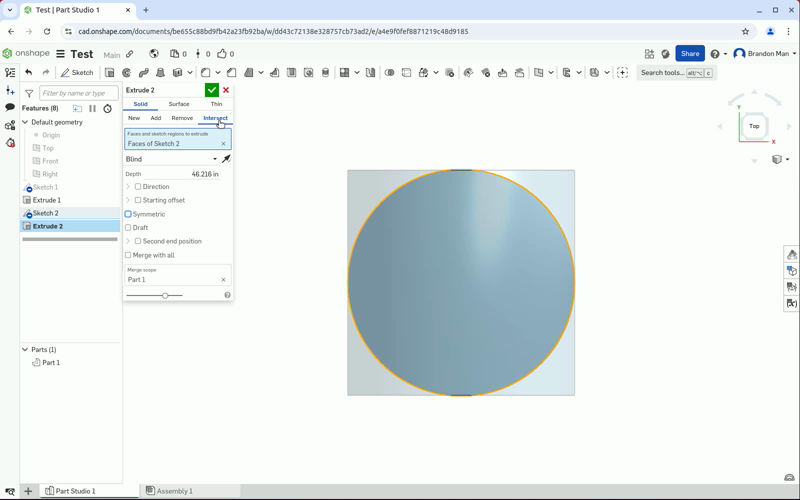
key(space)
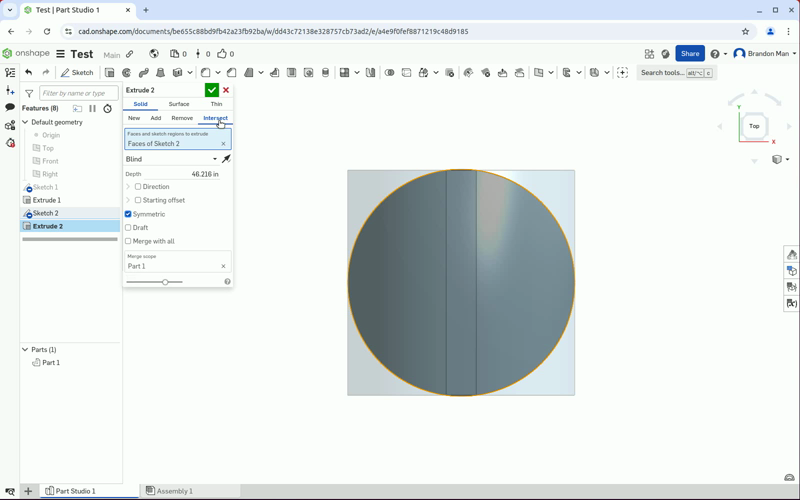
key(enter)
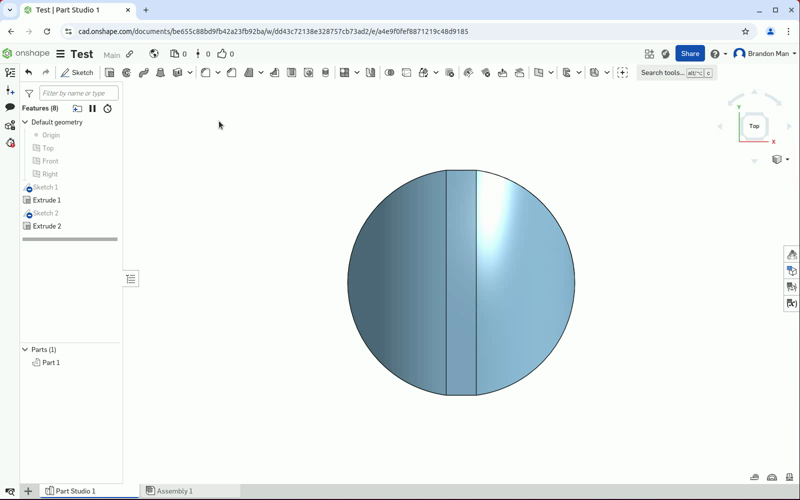
key(shift+h)
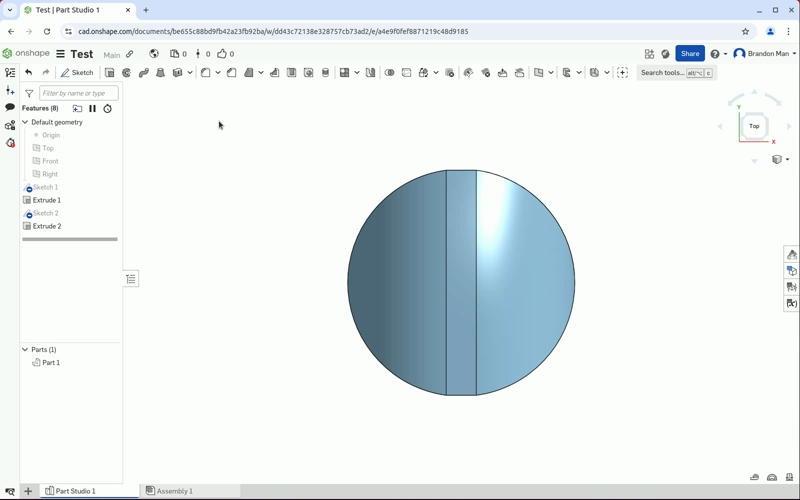
key(shift+h)
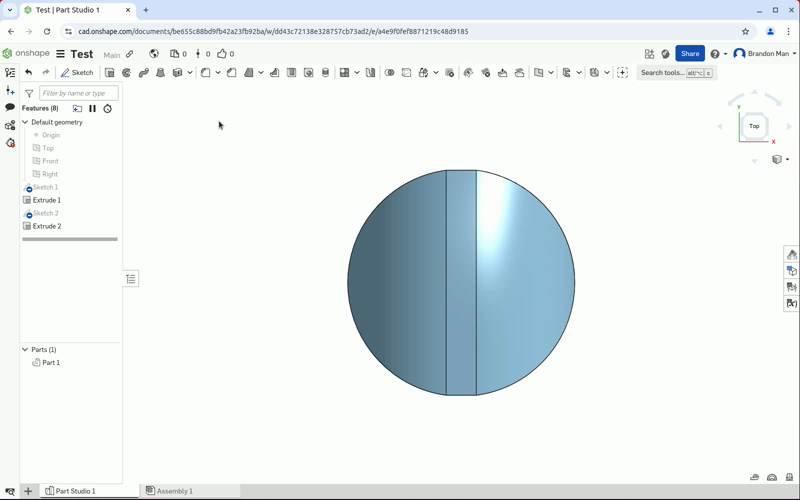
mouse_move(73, 189)
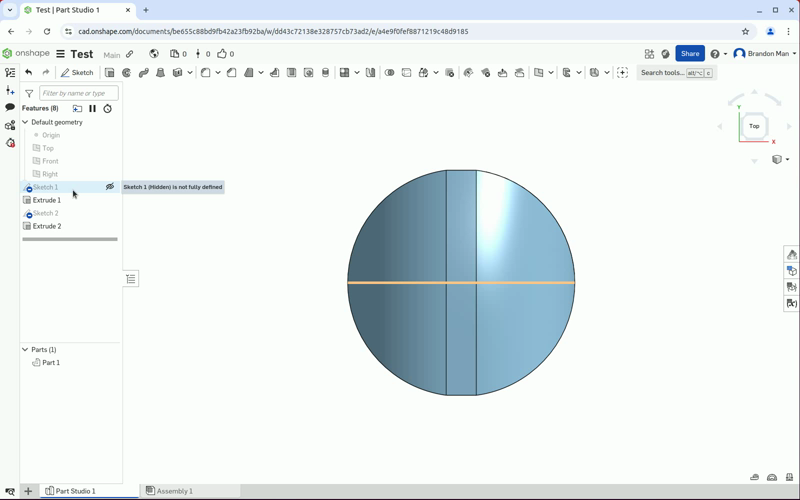
click(73, 189)
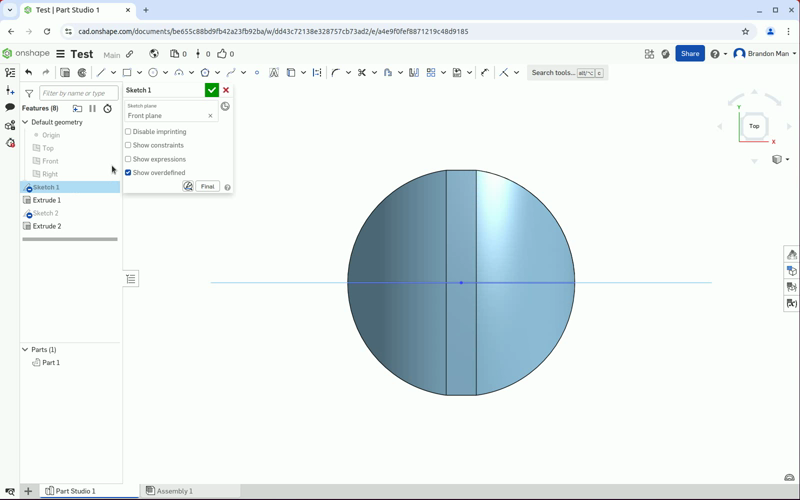
mouse_move(229, 92)
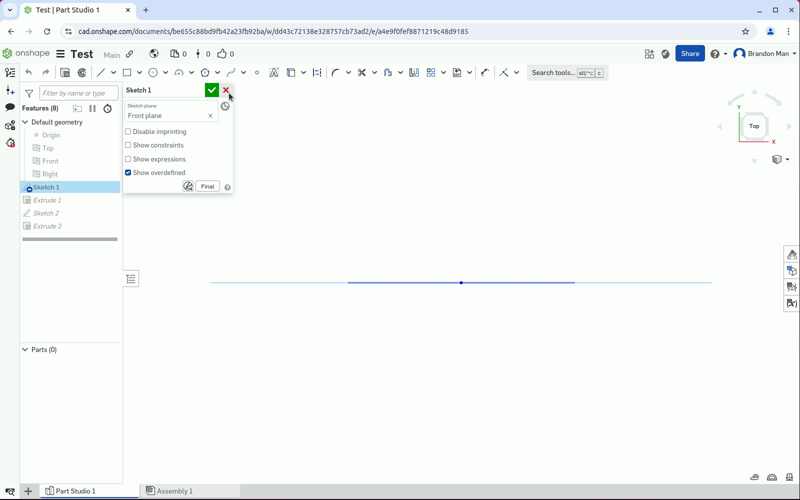
click(229, 92)
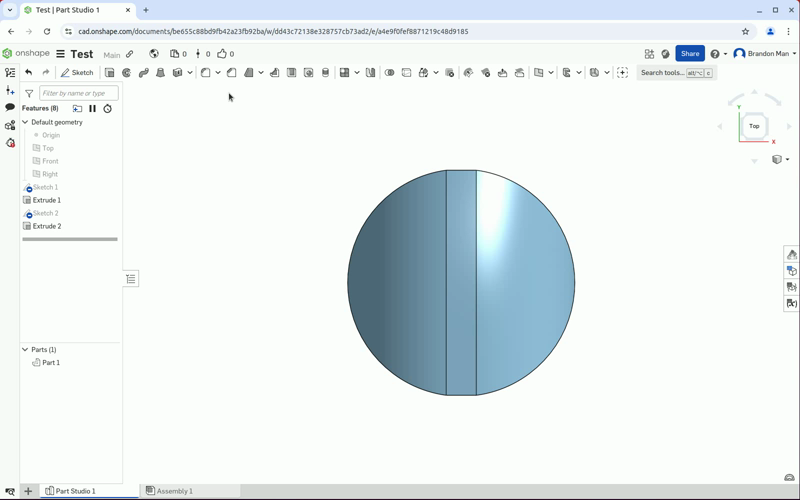
mouse_move(73, 352)
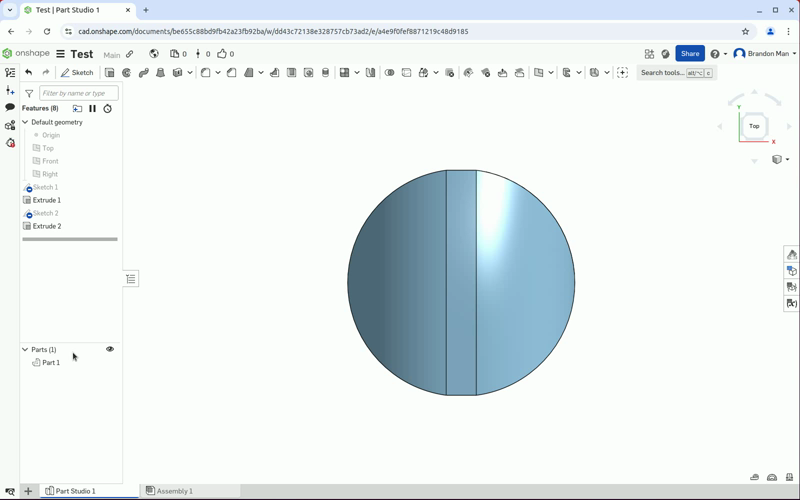
key(y)
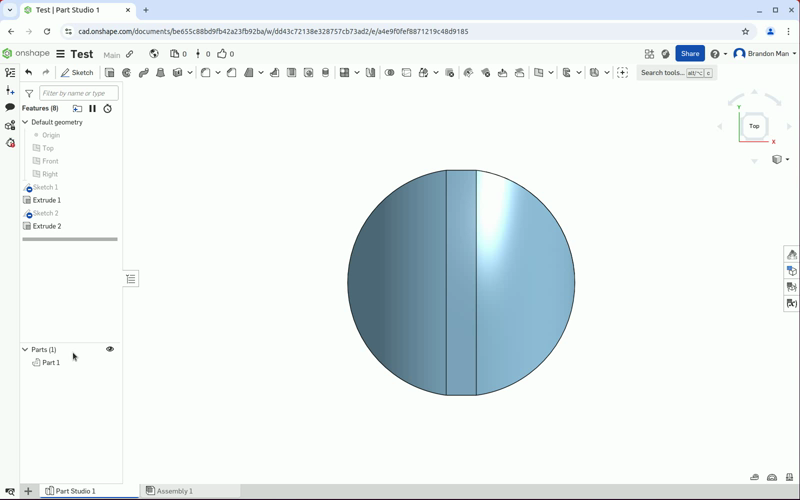
key(shift+p)
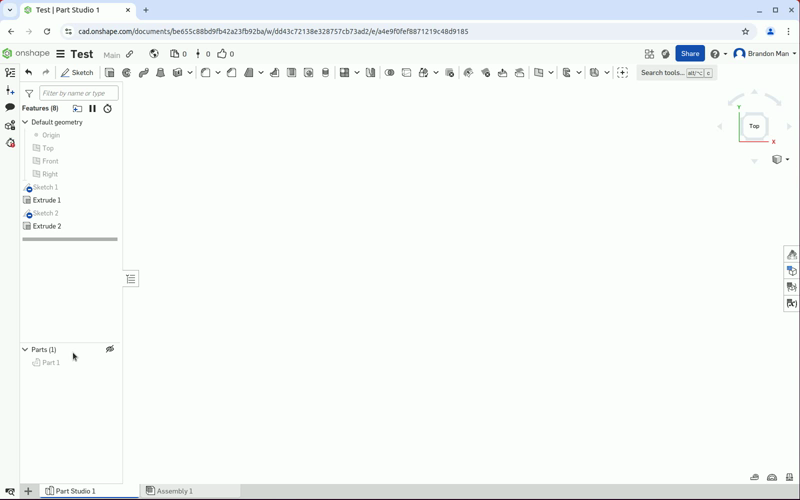
key(space)
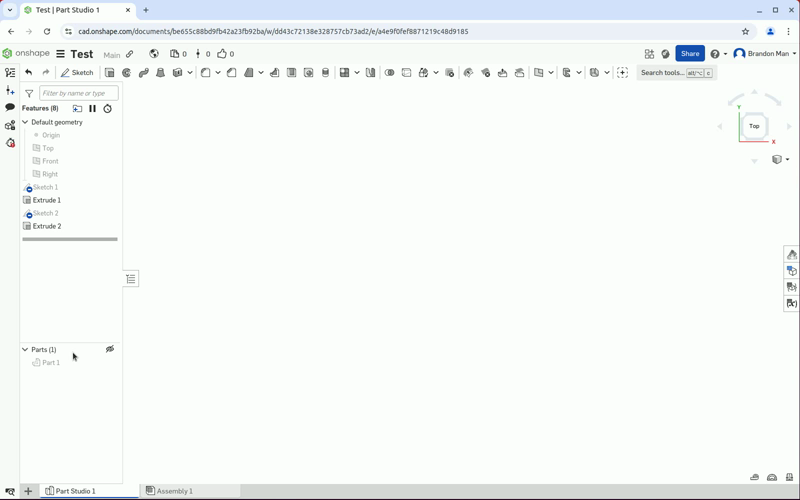
key_down(shift)
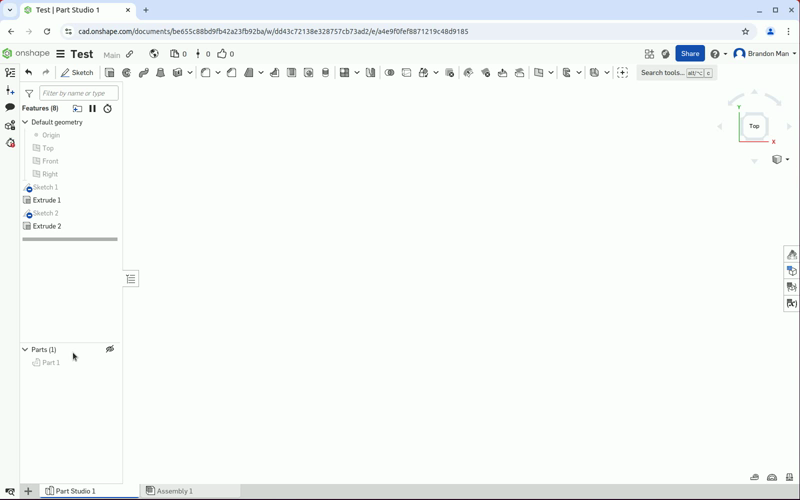
key(up)
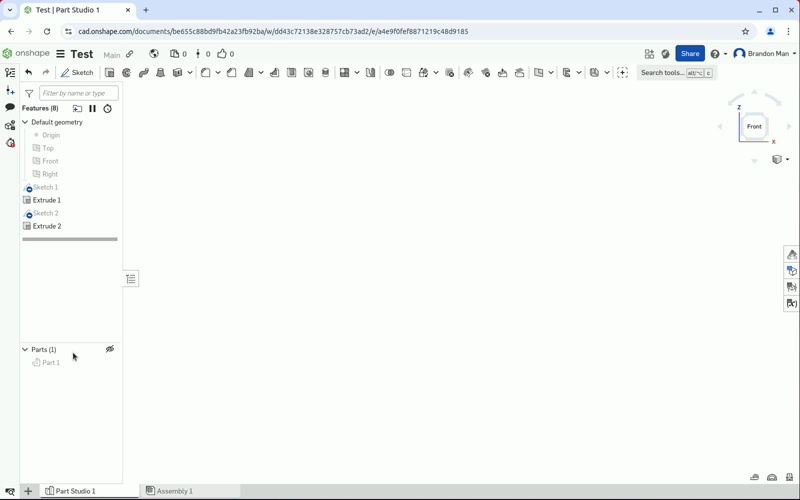
key_up(shift)
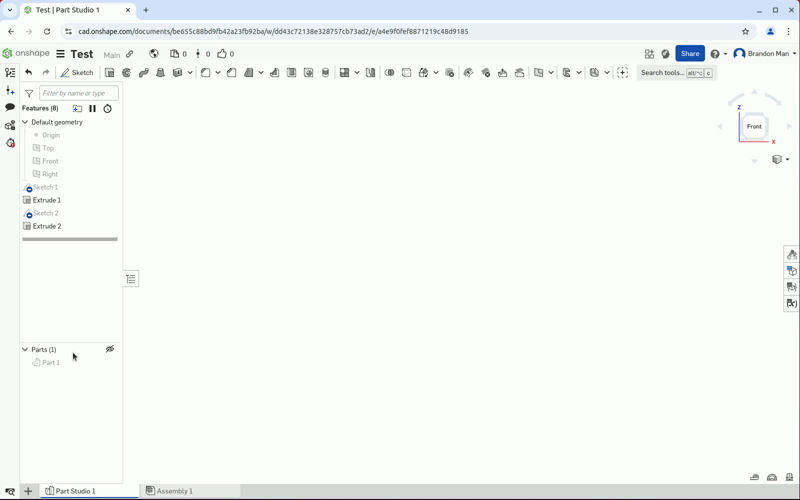
key(space)
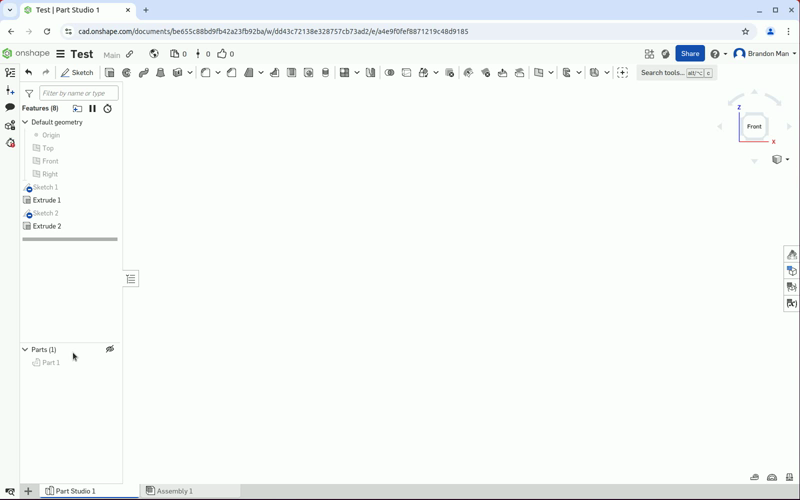
key_down(shift)
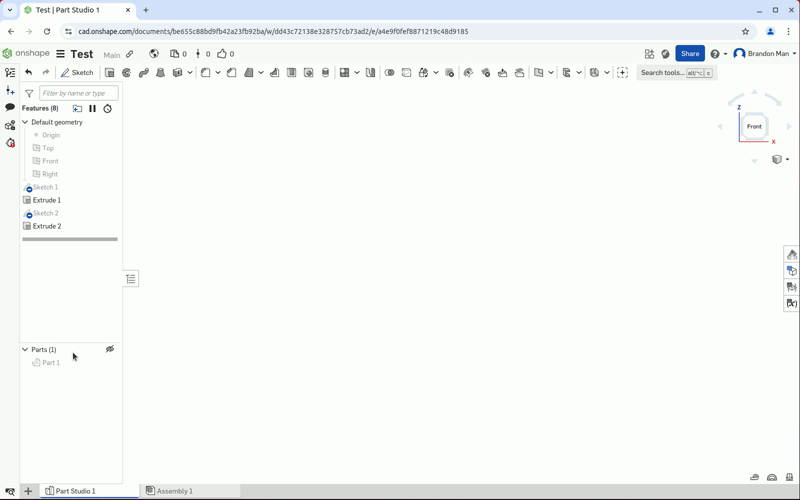
key(left)
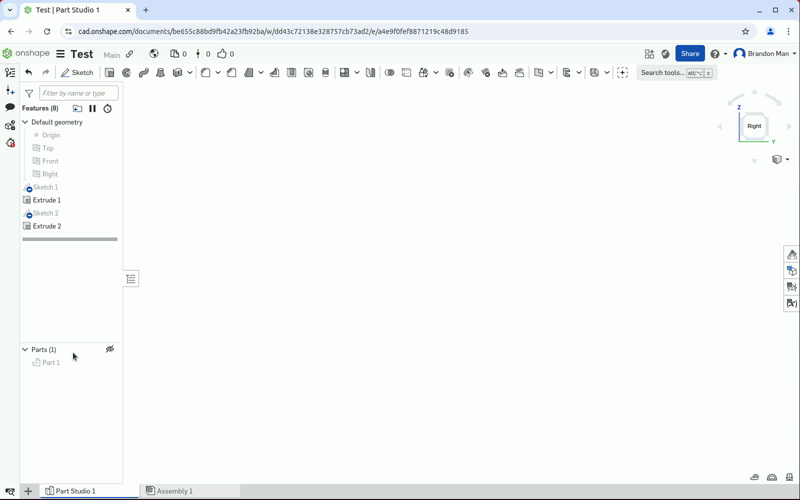
key_up(shift)
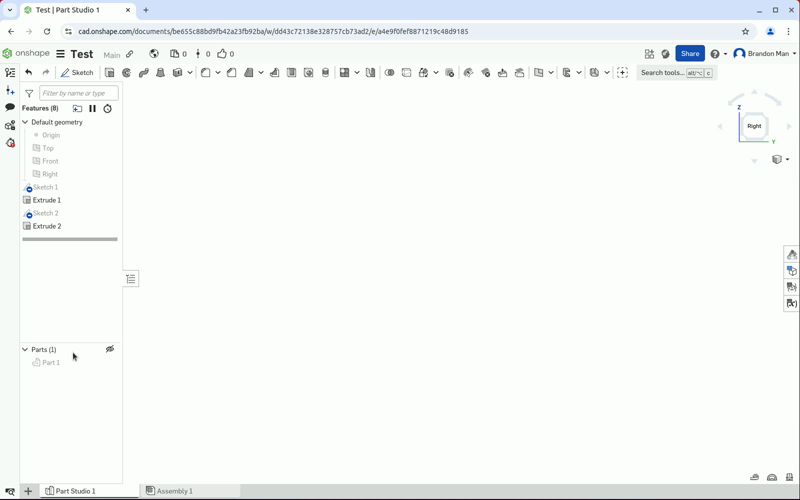
mouse_move(73, 352)
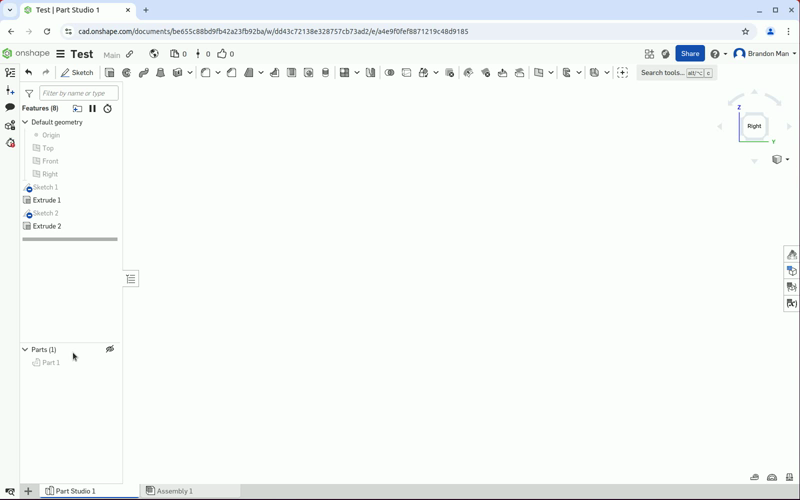
key(shift+y)
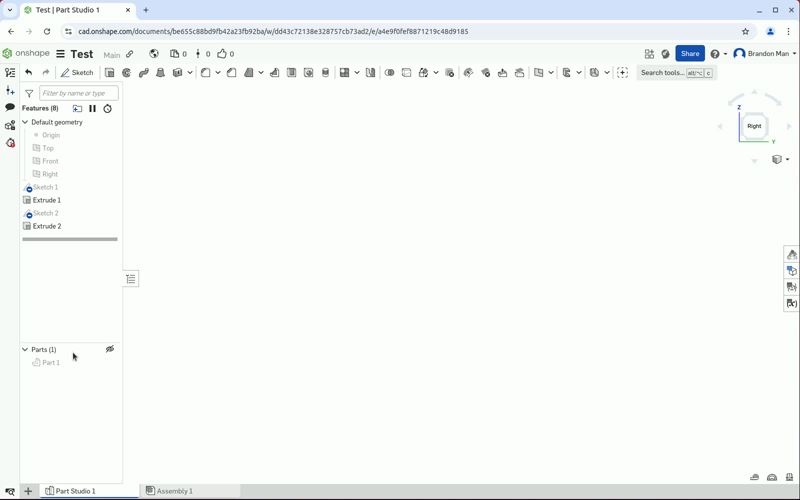
key(shift+s)
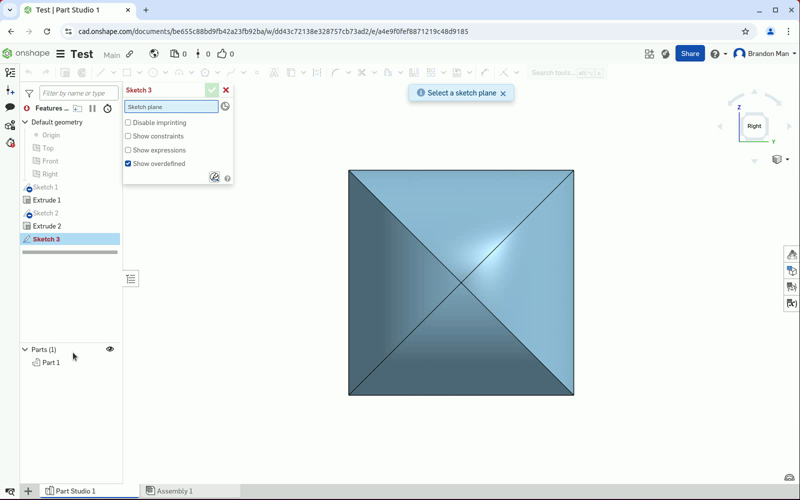
mouse_move(73, 176)
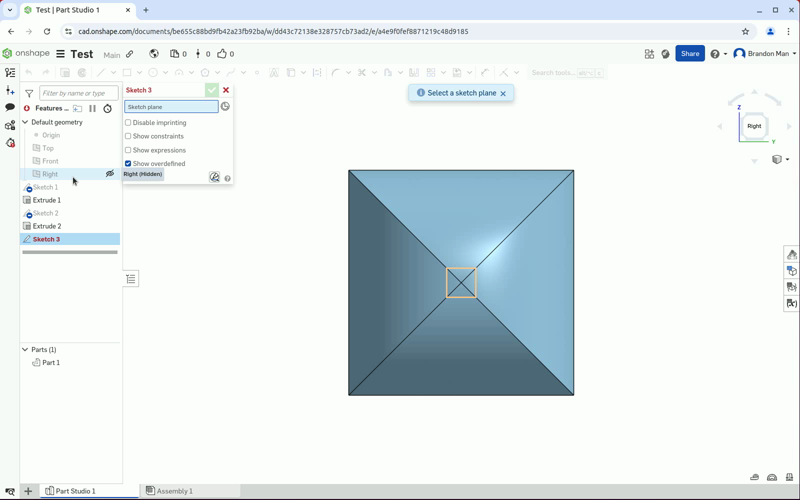
click(73, 176)
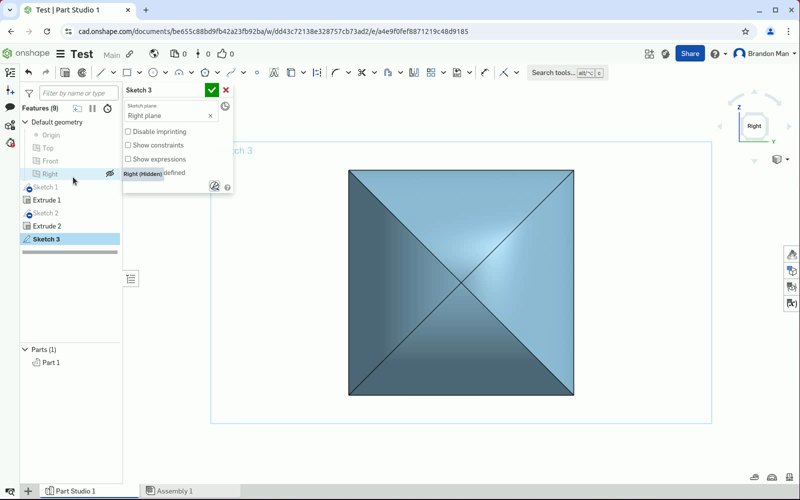
mouse_move(73, 352)
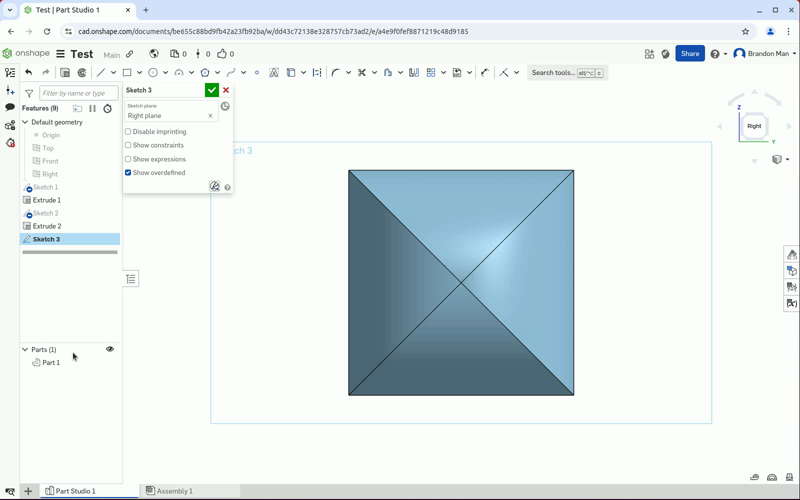
key(y)
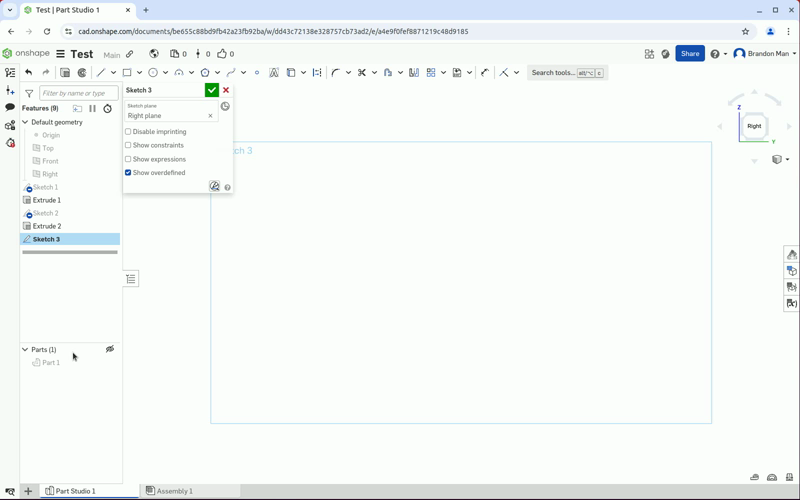
key(c)
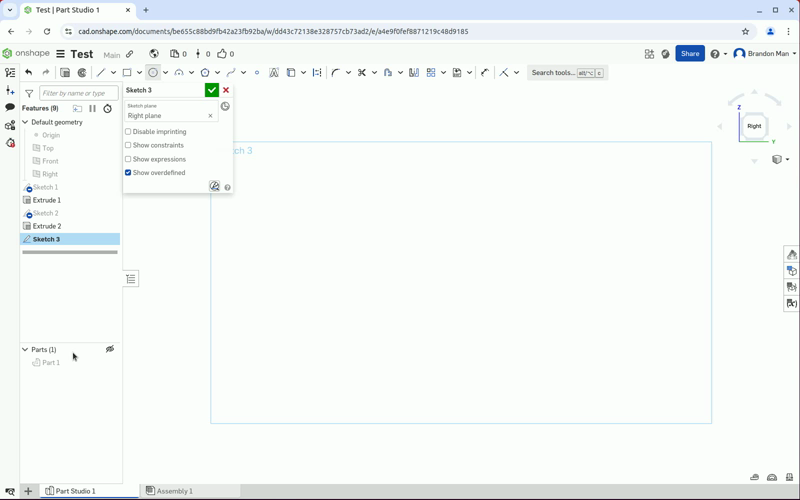
key_down(shift)
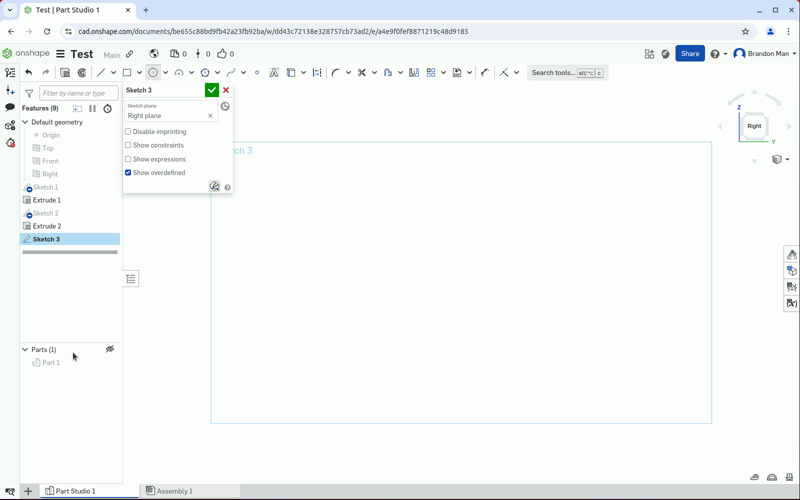
mouse_move(461, 282)
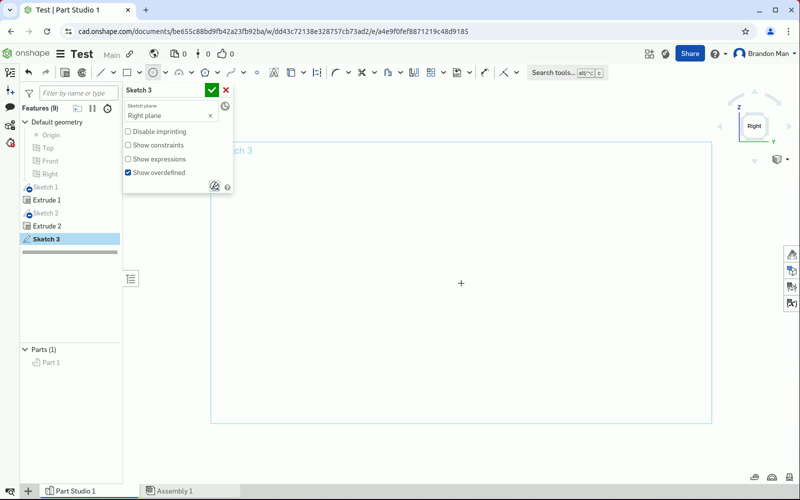
click(461, 282)
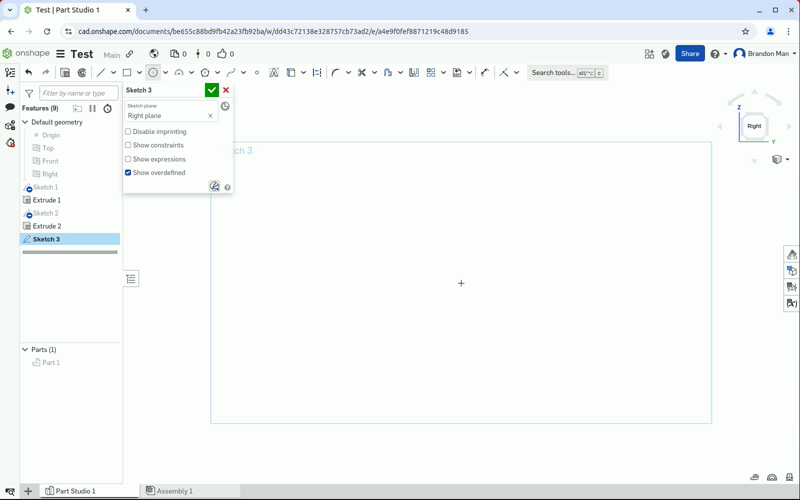
key_up(shift)
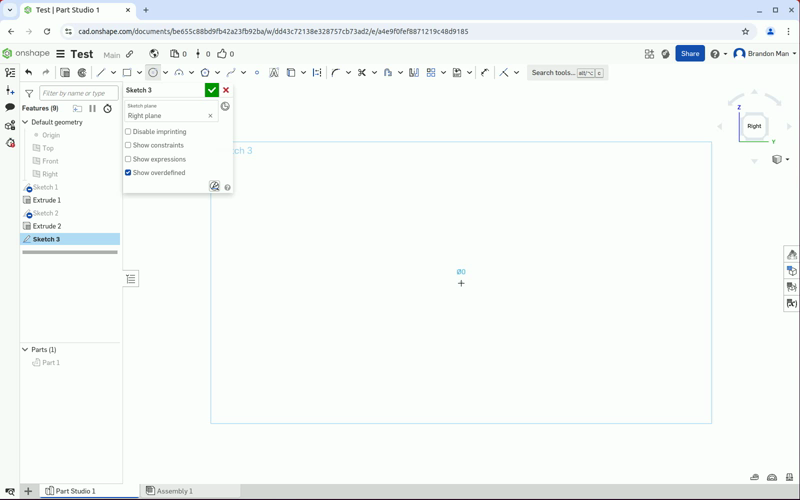
mouse_move(574, 282)
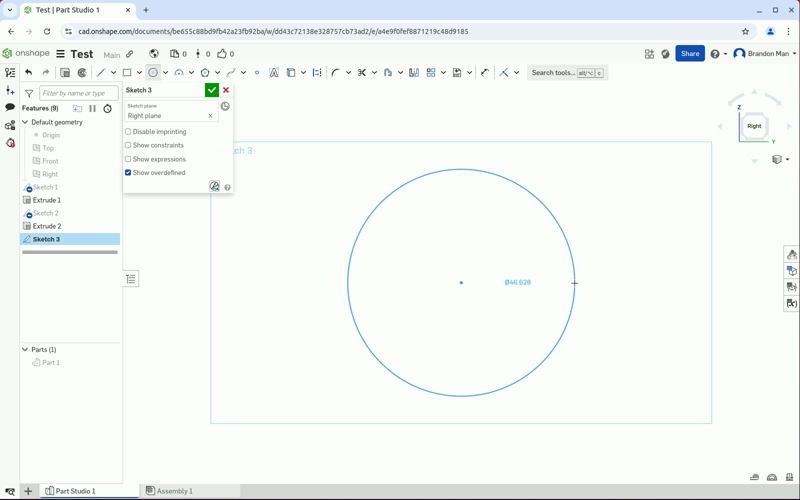
click(574, 282)
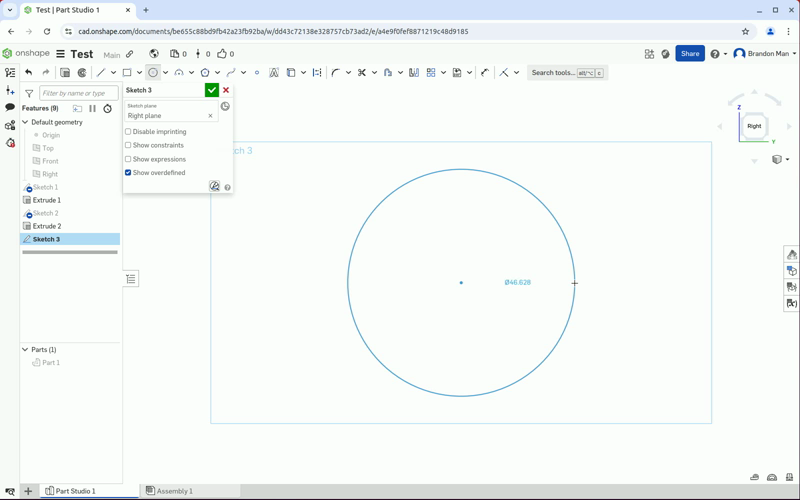
key(esc)
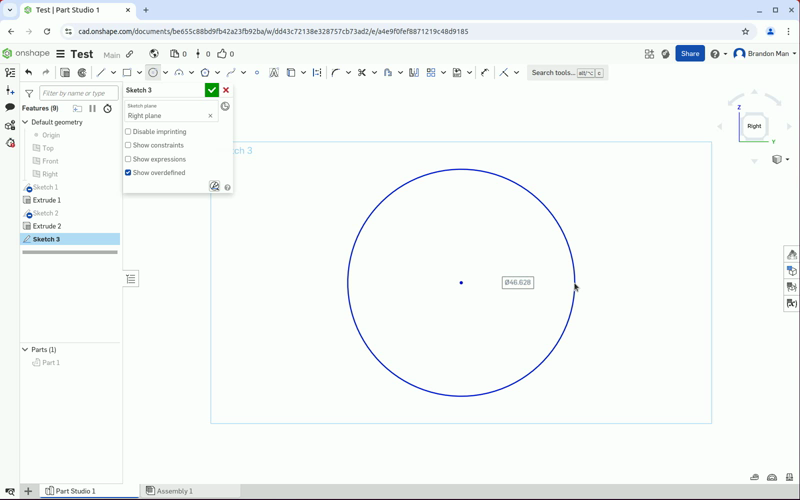
mouse_move(481, 350)
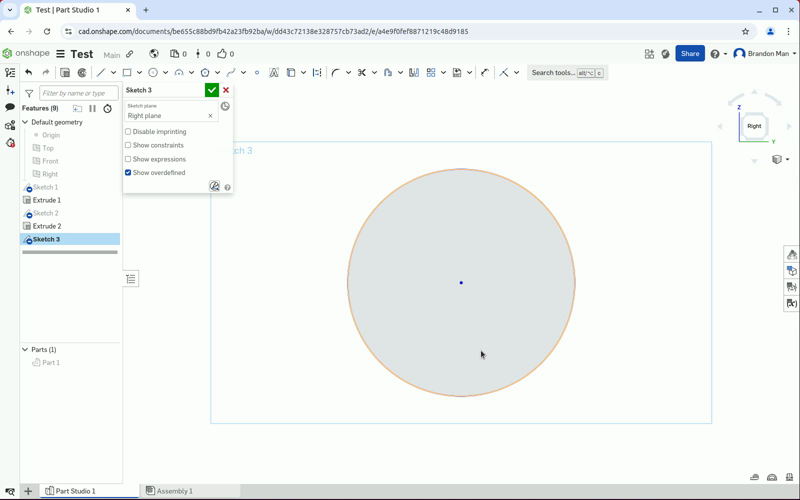
click(481, 350)
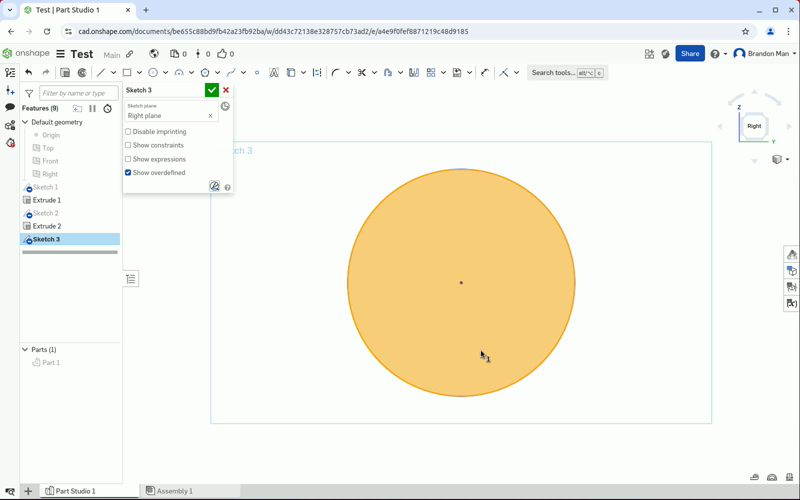
mouse_move(73, 352)
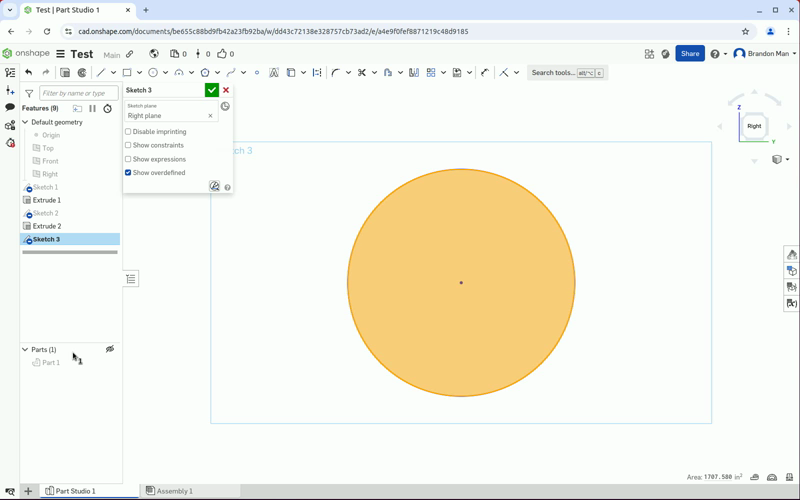
key(shift+y)
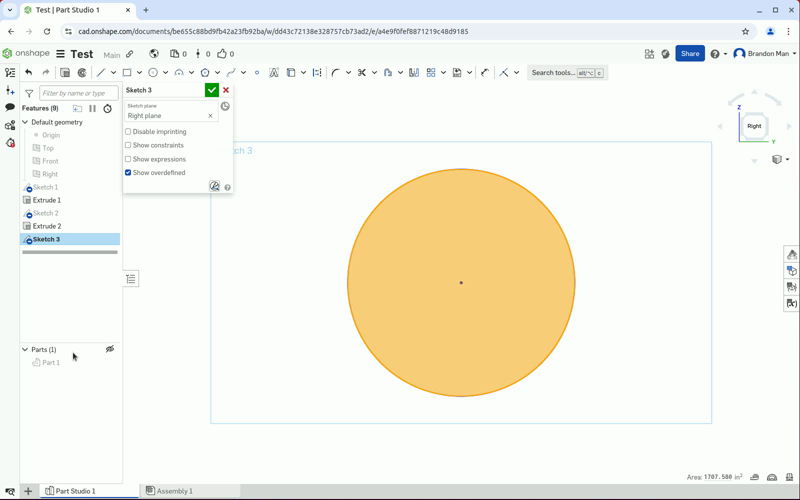
key(shift+e)
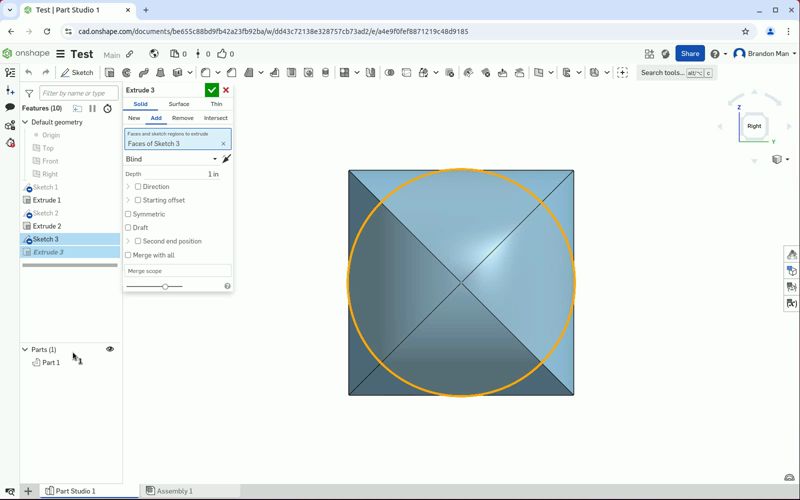
mouse_move(143, 106)
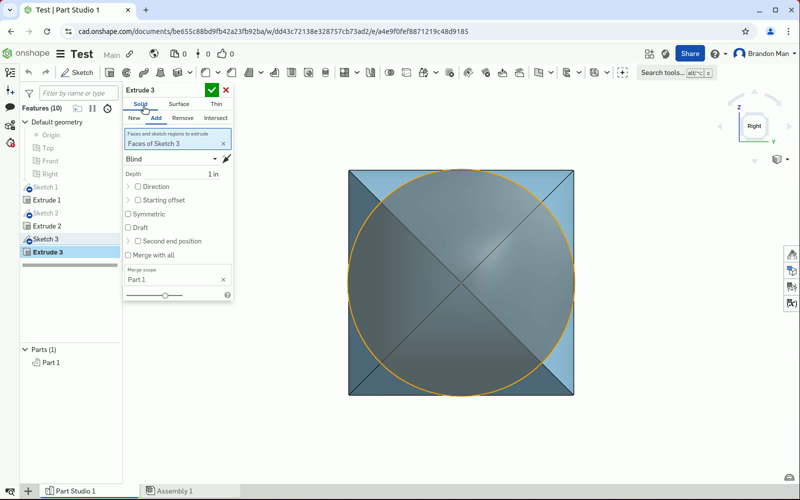
click(143, 106)
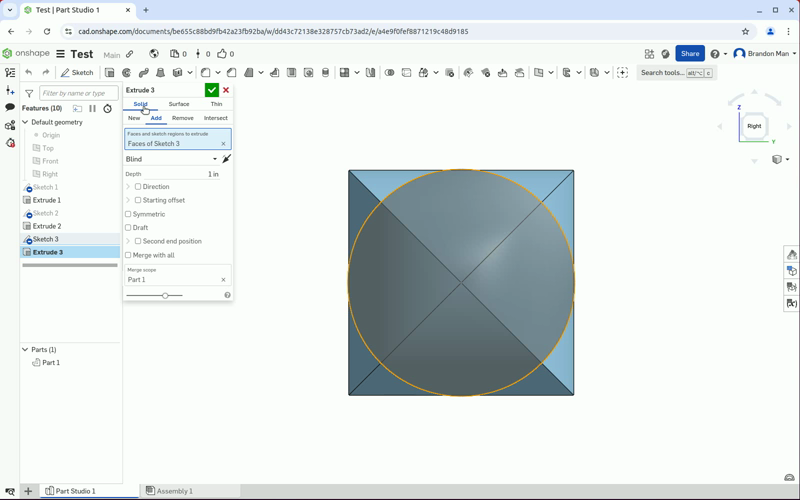
mouse_move(219, 120)
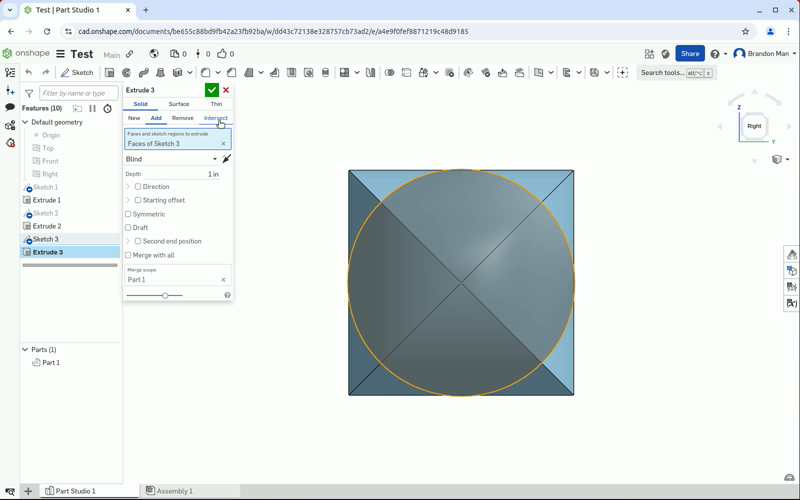
click(219, 120)
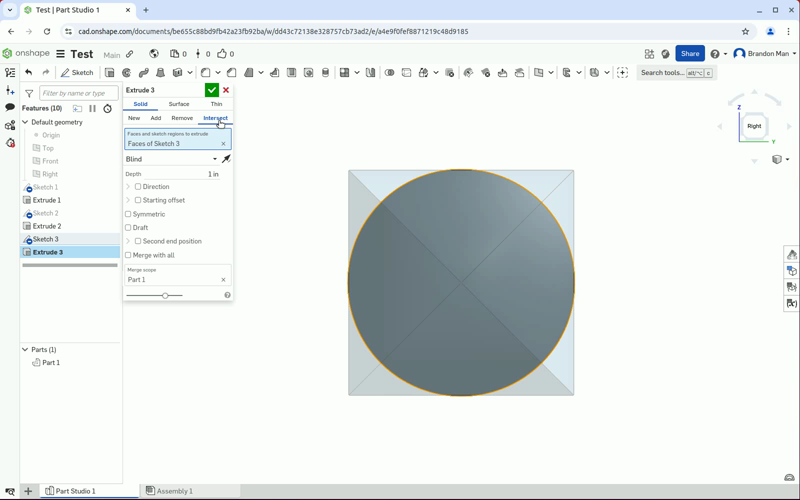
key(tab, 4)
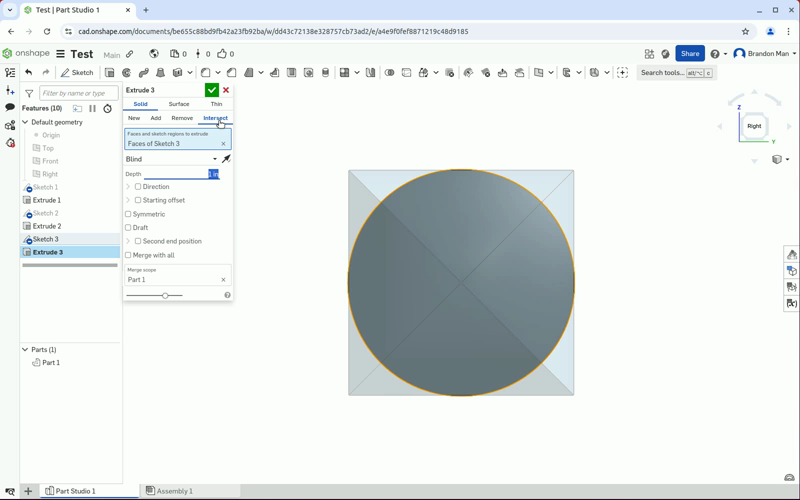
text(46.216)
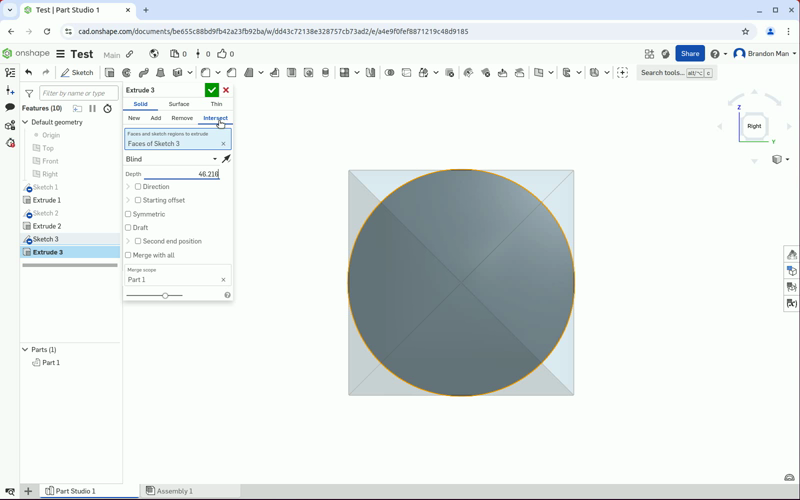
key(tab, 3)
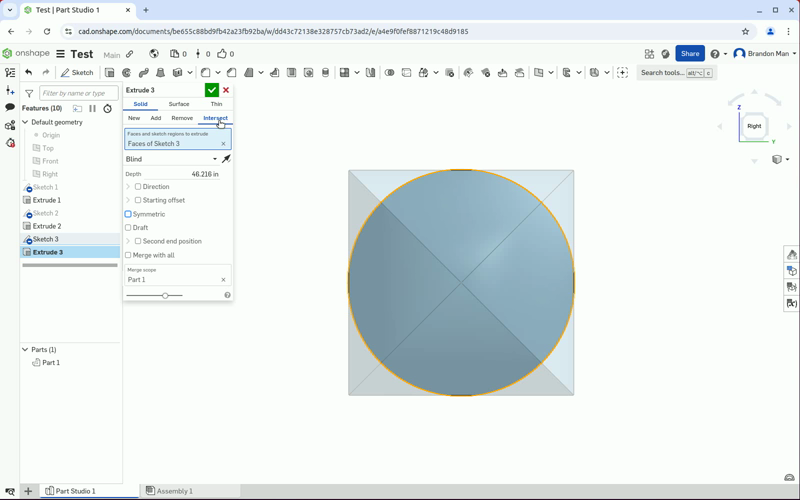
key(space)
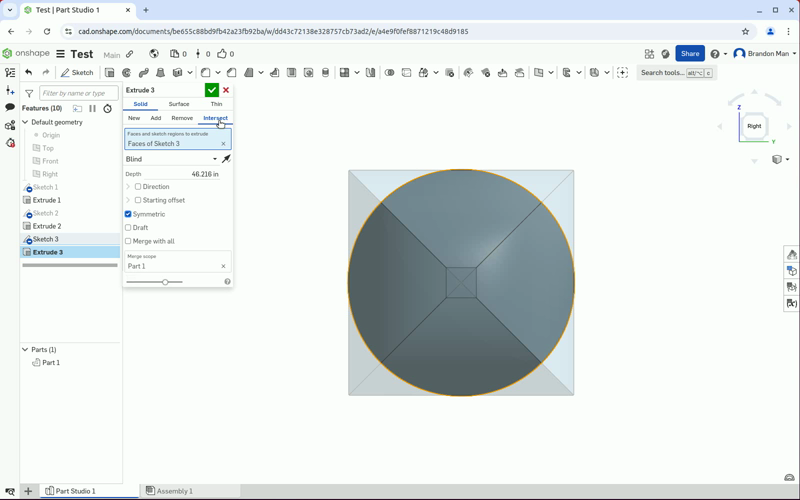
key(enter)
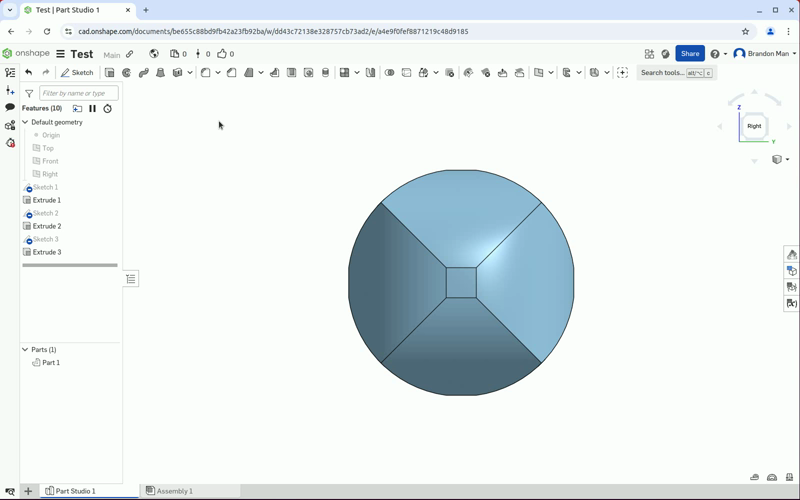
key(shift+h)
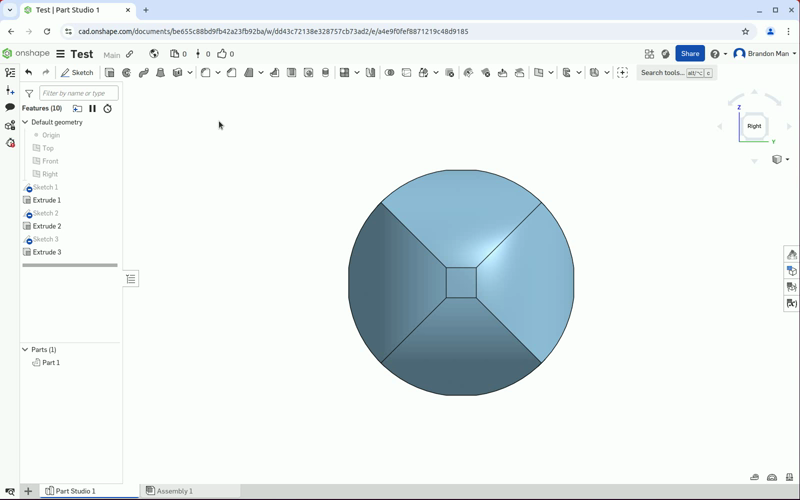
key(shift+h)
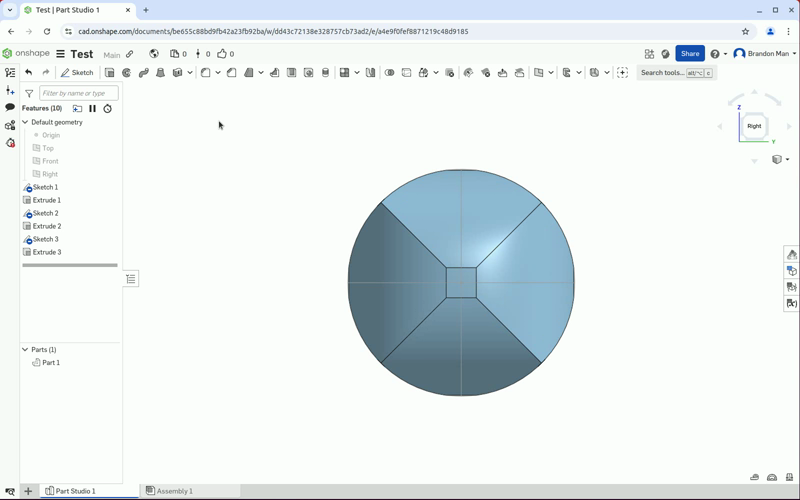
key(shift+7)
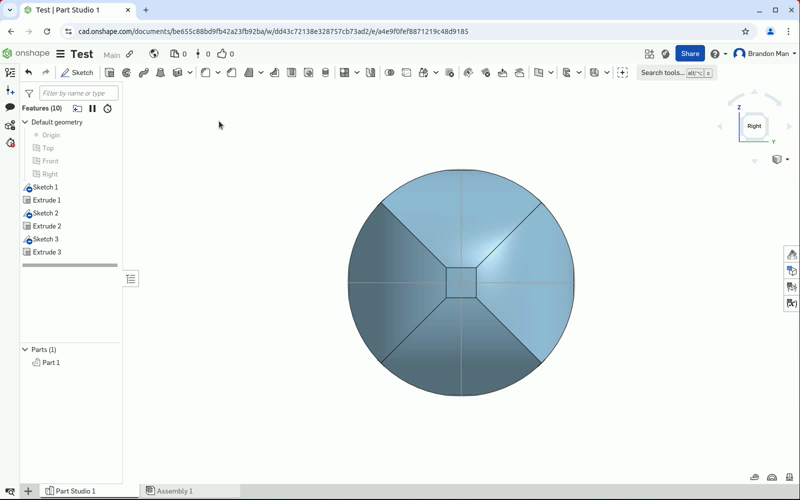
key(right, 2)
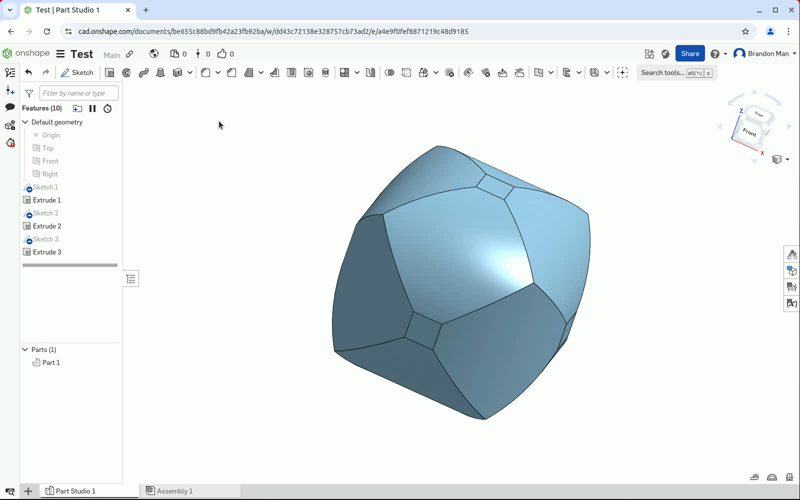
key(down, 2)
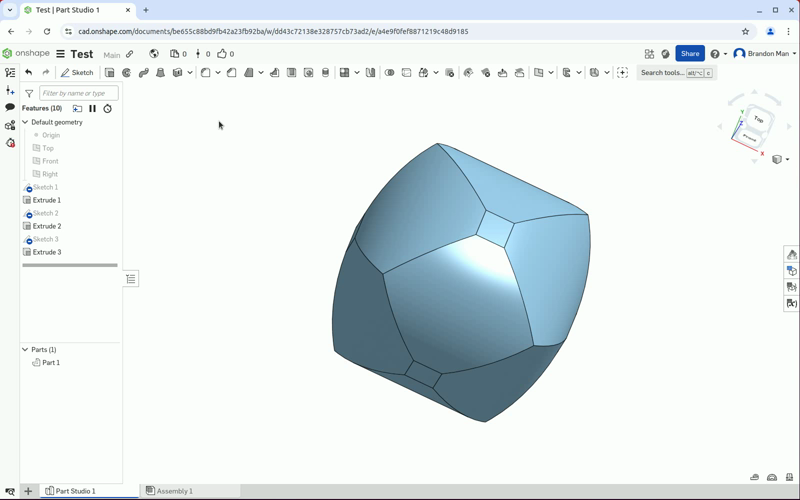
key(up, 2)
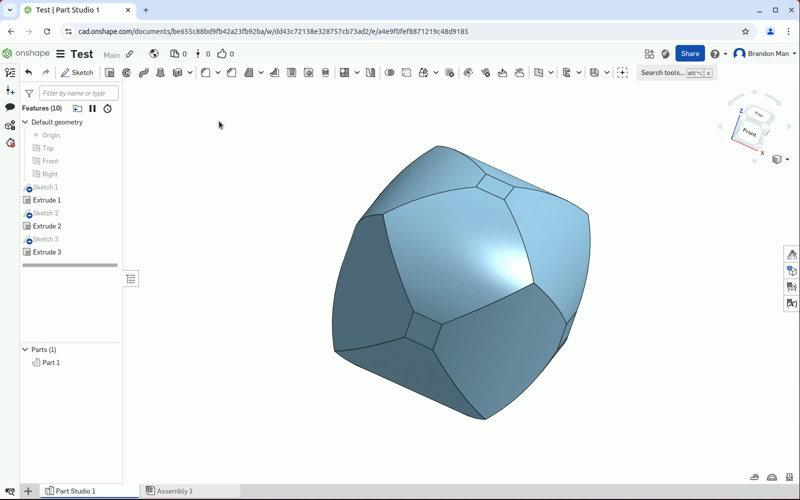
key(left, 2)
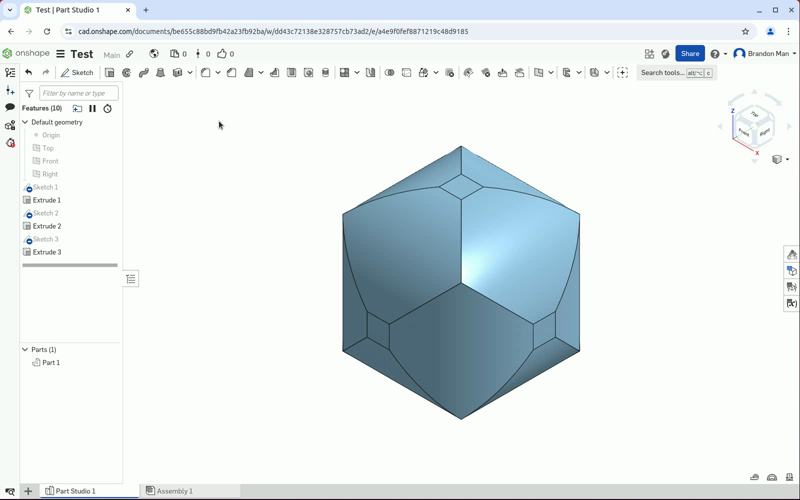
mouse_move(73, 189)
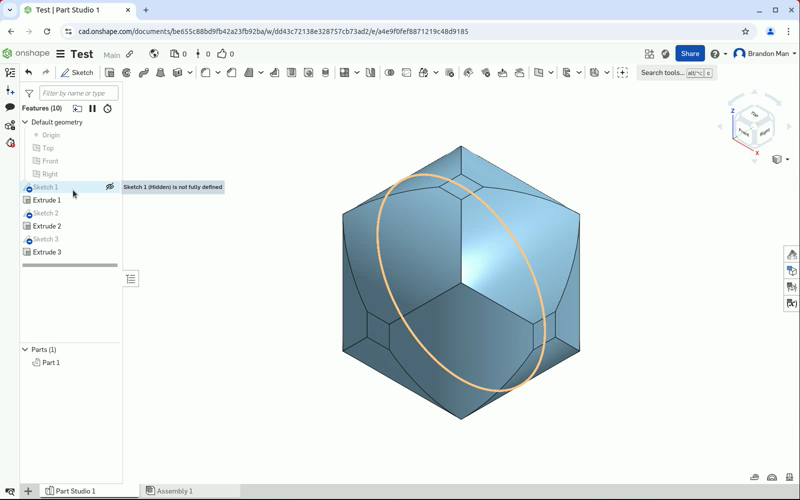
click(73, 189)